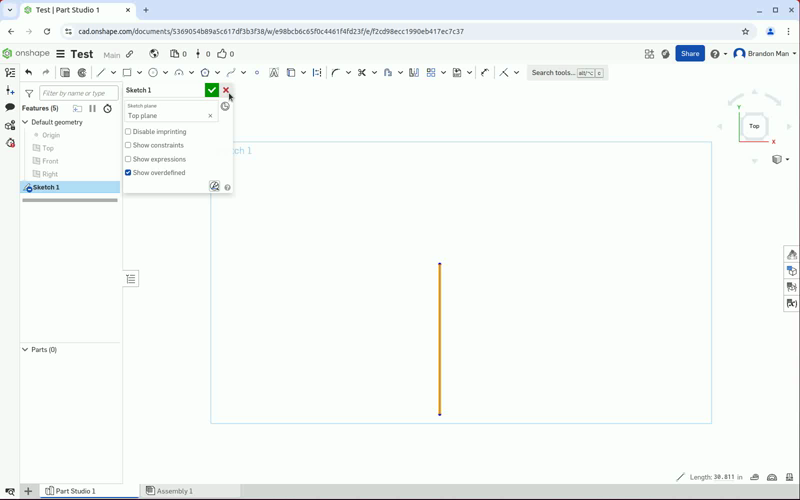
key(shift+h)
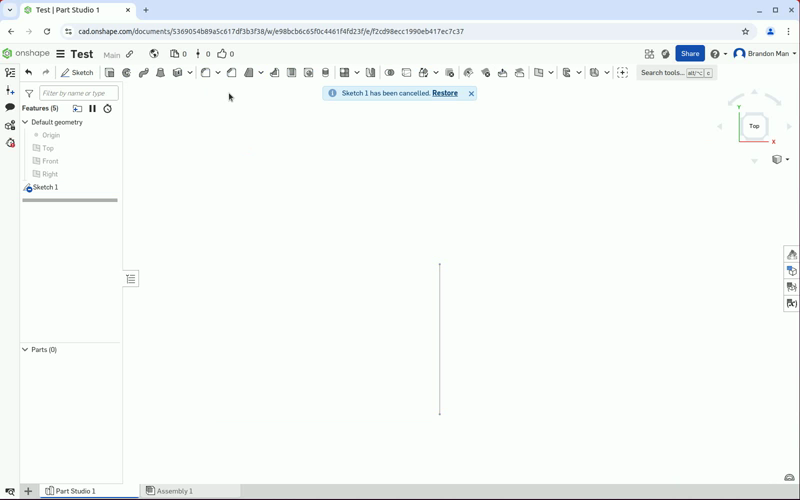
key(shift+s)
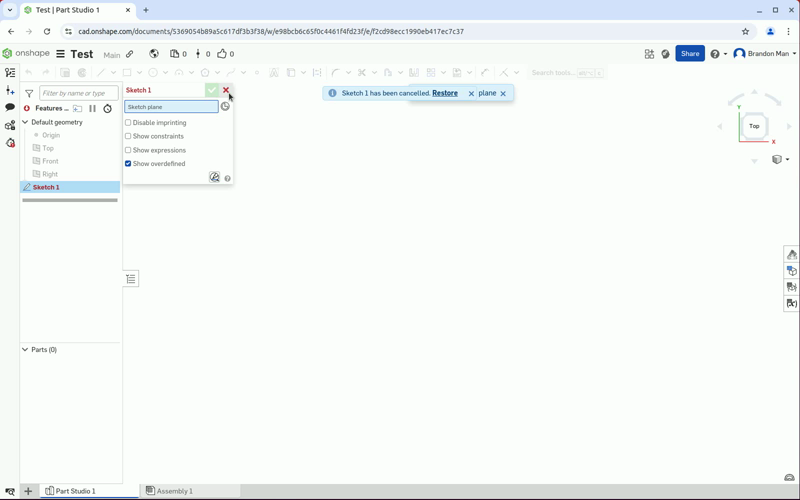
mouse_move(73, 150)
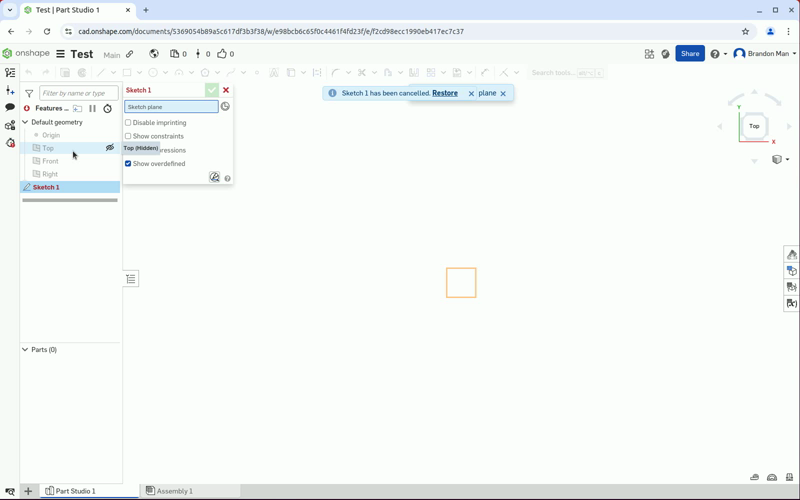
click(73, 150)
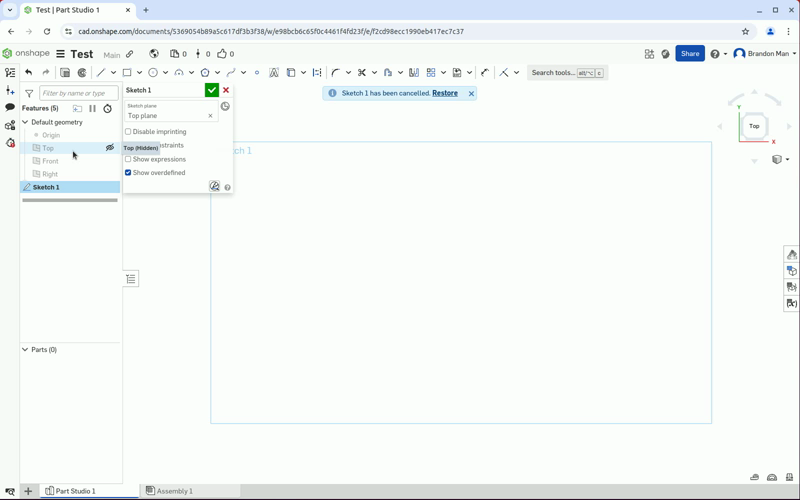
mouse_move(73, 352)
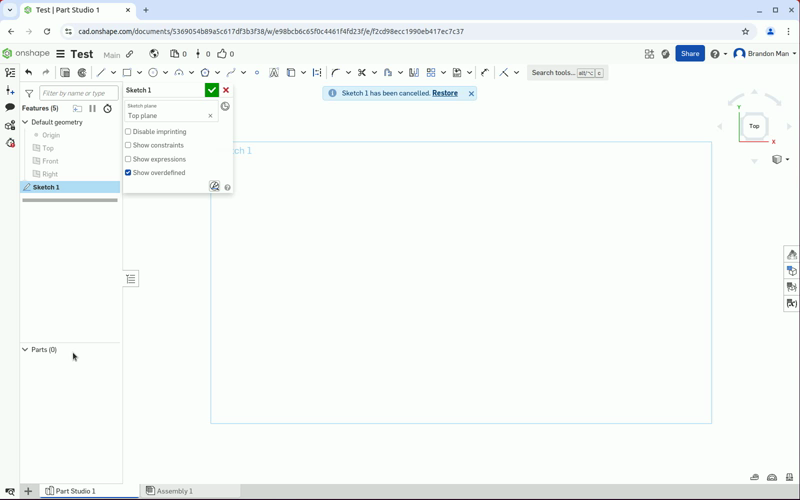
key(y)
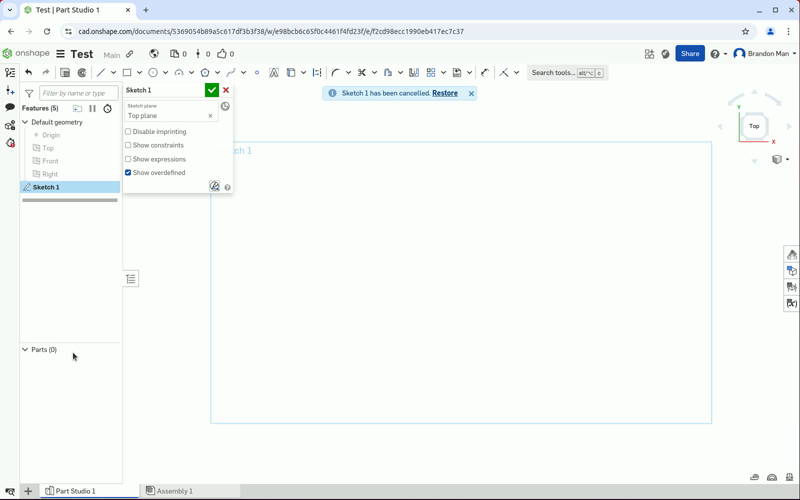
key(c)
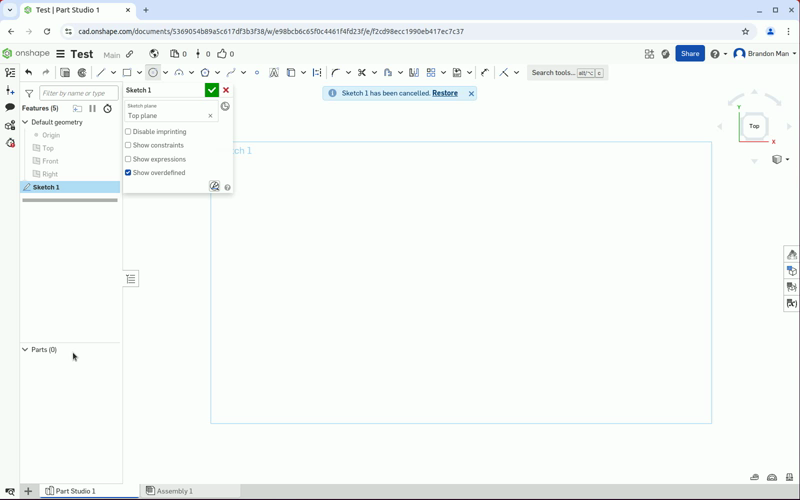
key_down(shift)
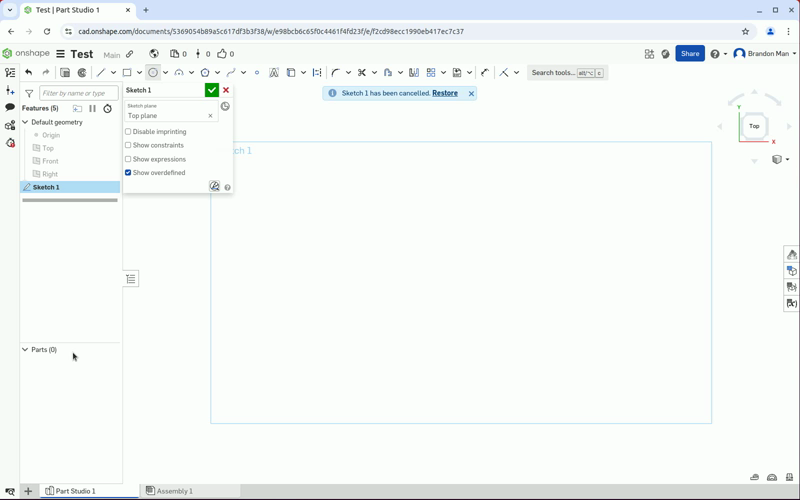
mouse_move(373, 282)
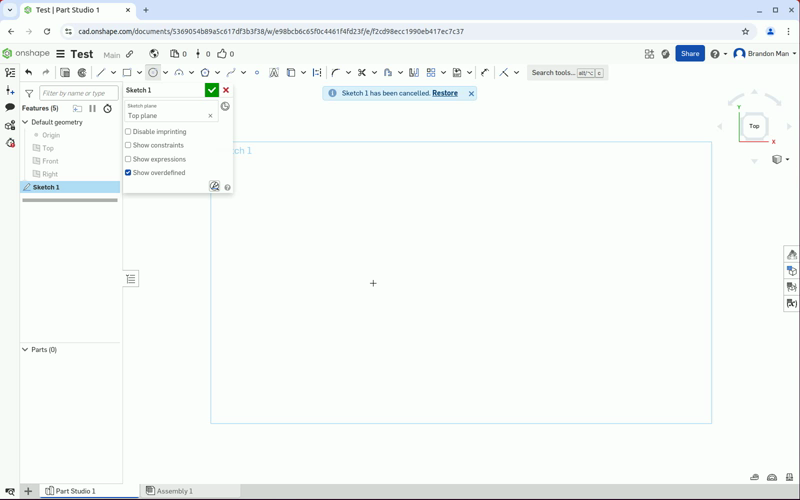
click(373, 282)
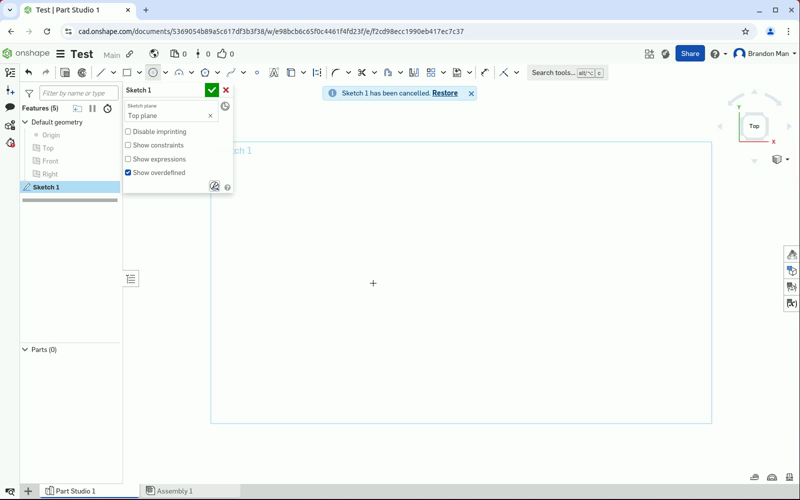
key_up(shift)
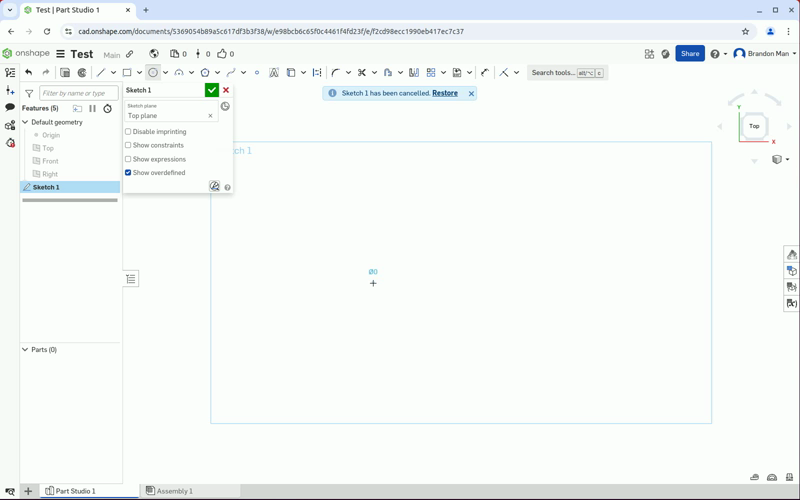
mouse_move(398, 282)
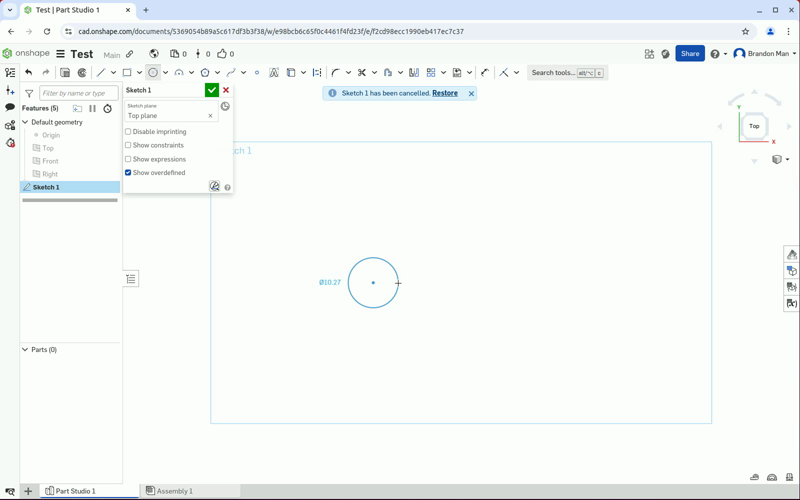
click(398, 282)
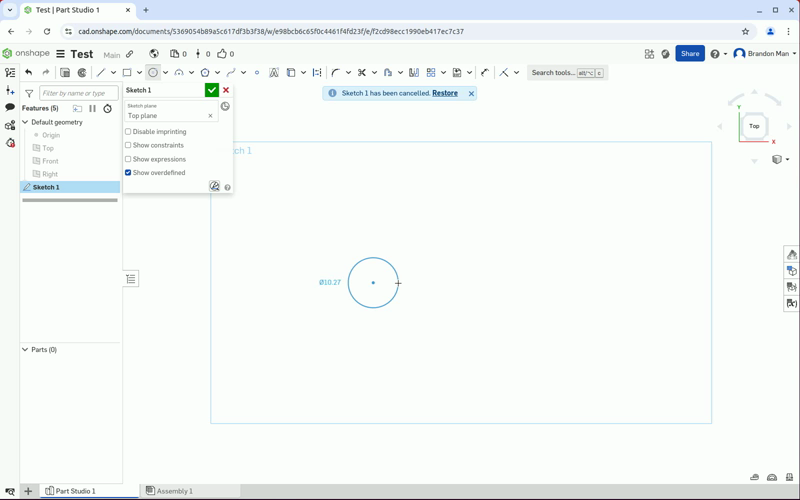
key(esc)
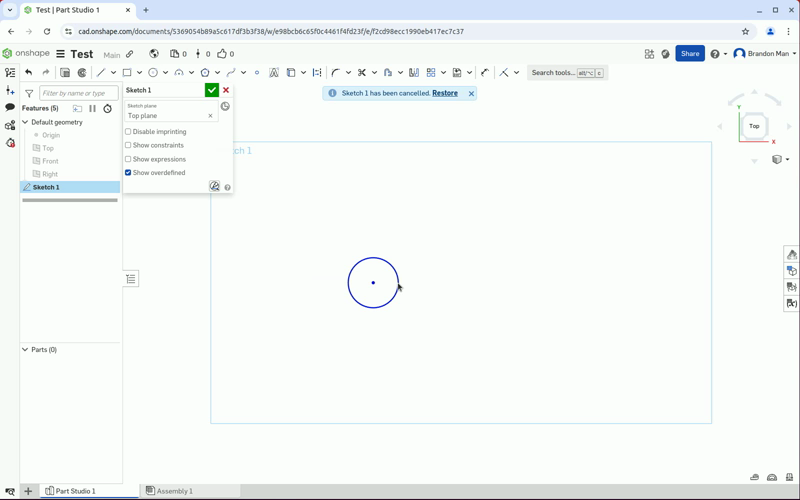
key(c)
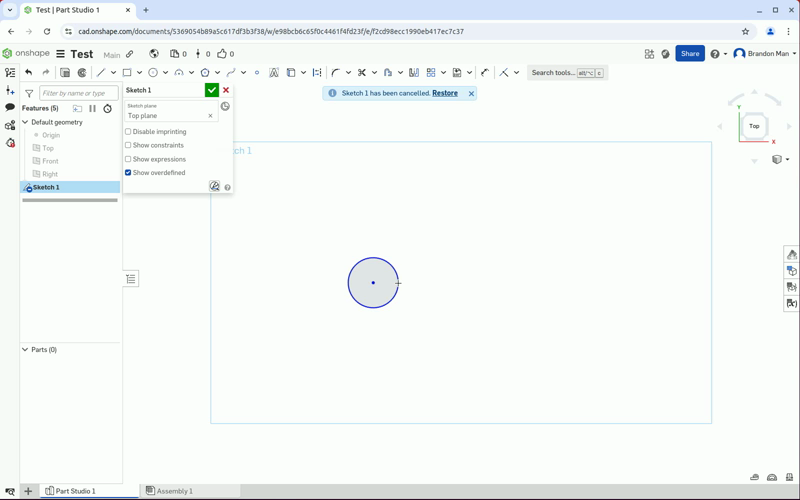
key_down(shift)
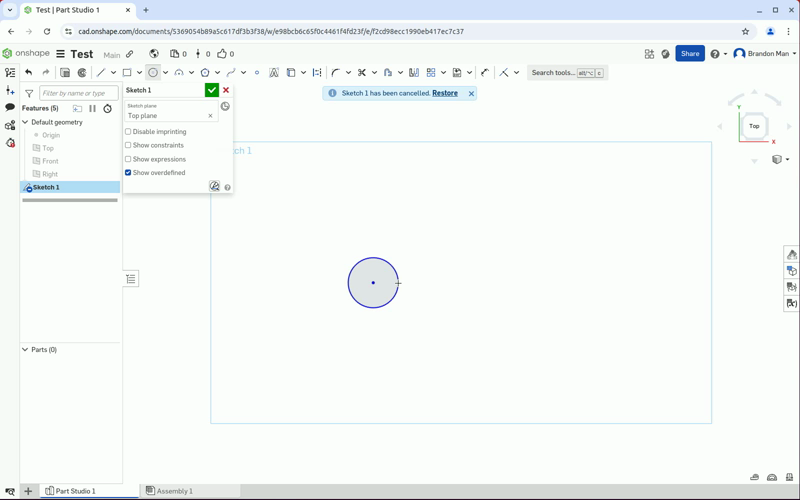
mouse_move(373, 282)
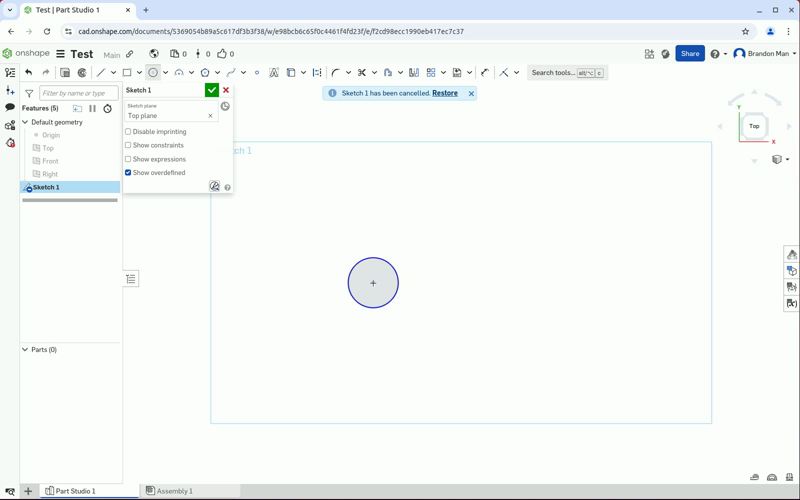
click(373, 282)
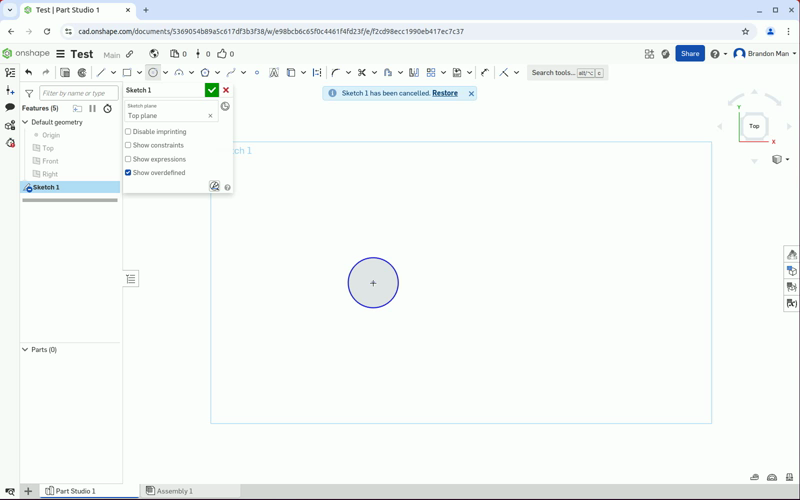
key_up(shift)
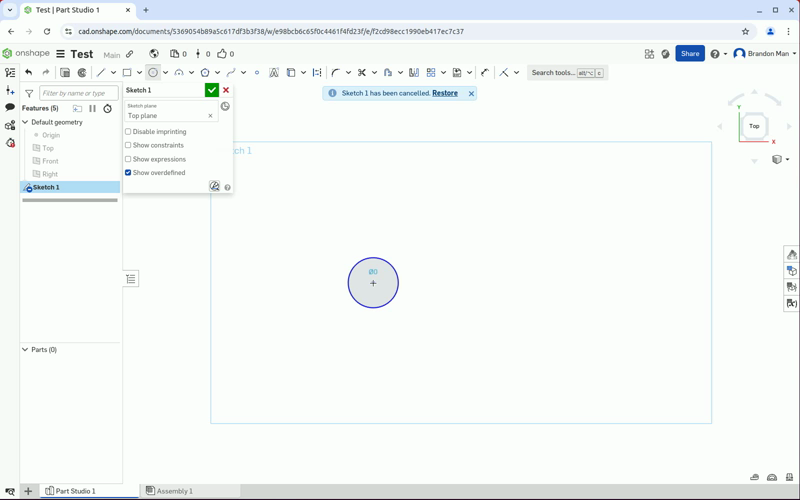
mouse_move(392, 282)
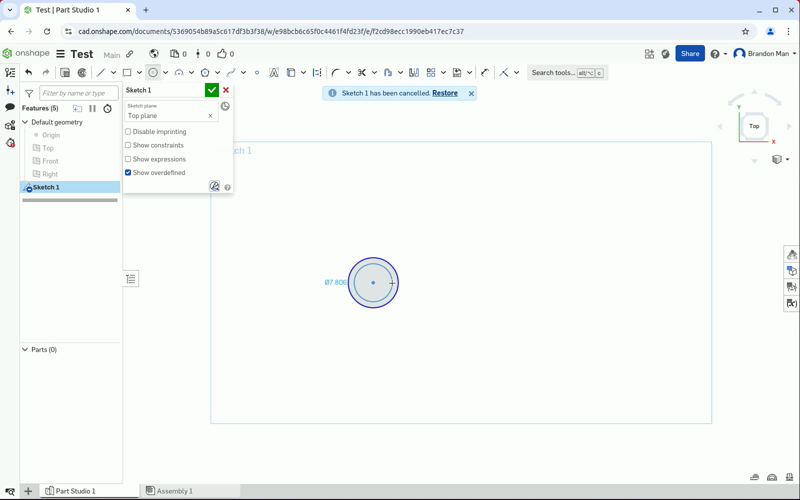
click(392, 282)
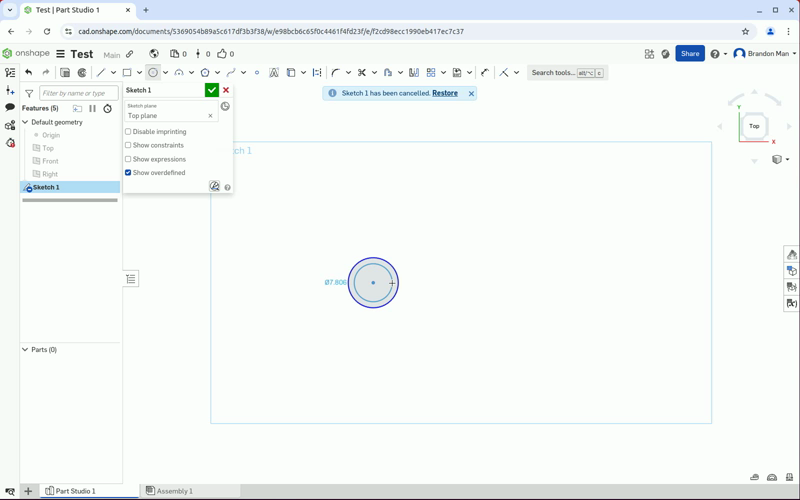
key(esc)
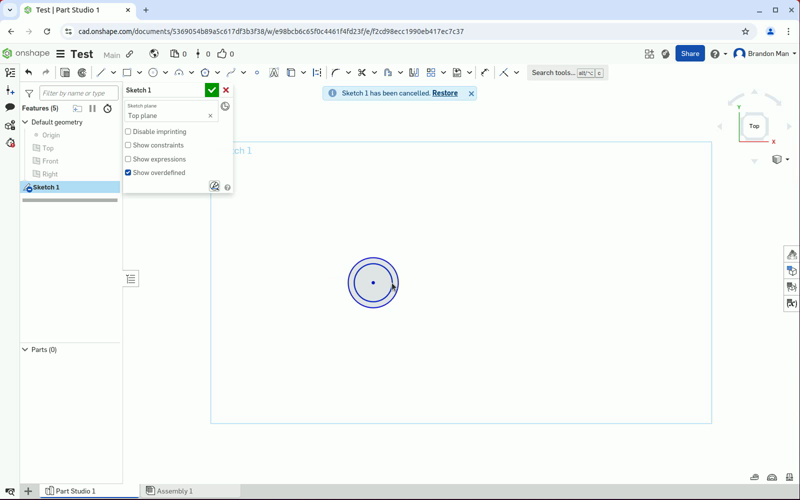
mouse_move(364, 302)
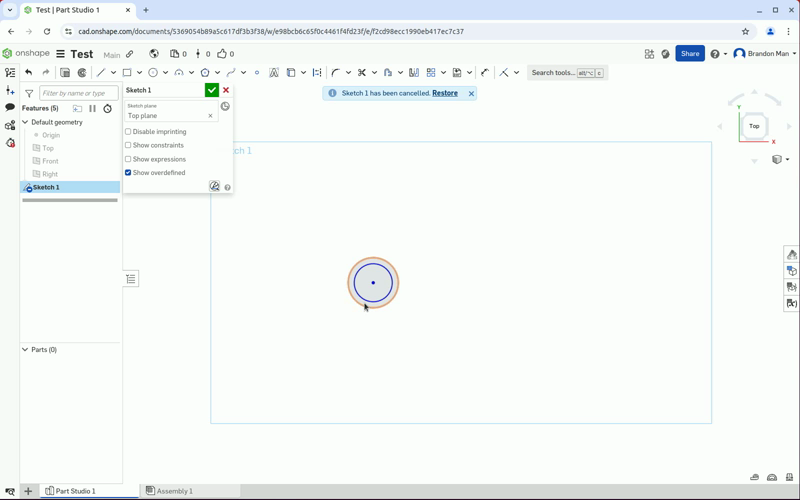
scroll(6)
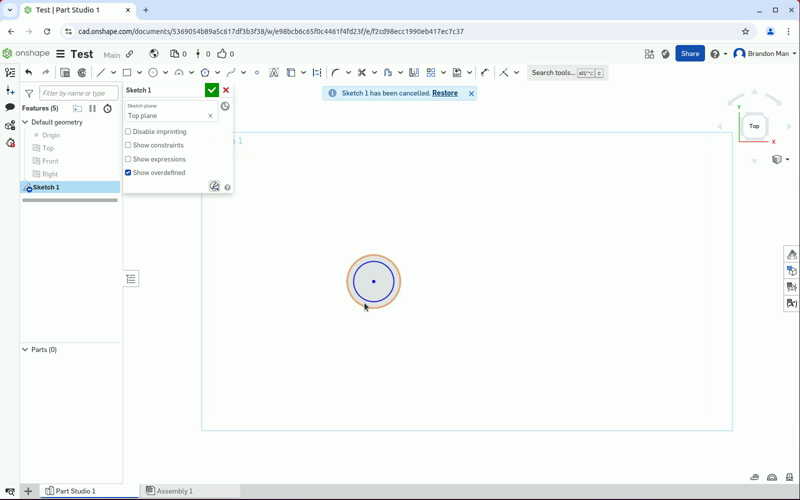
scroll(6)
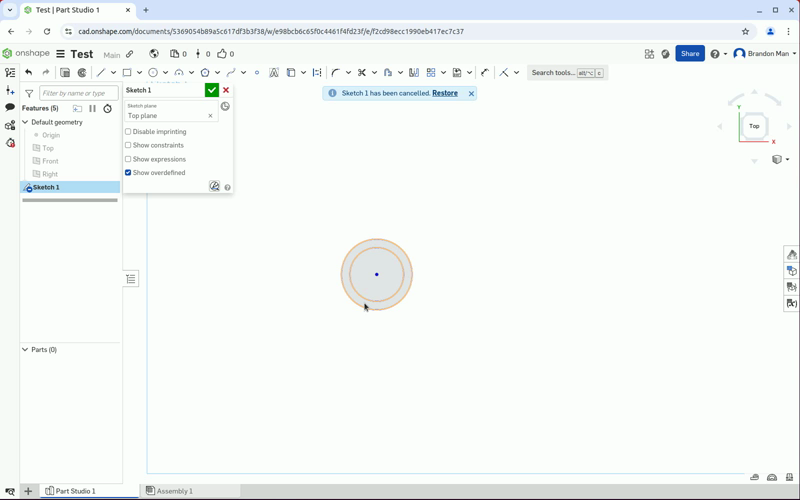
scroll(6)
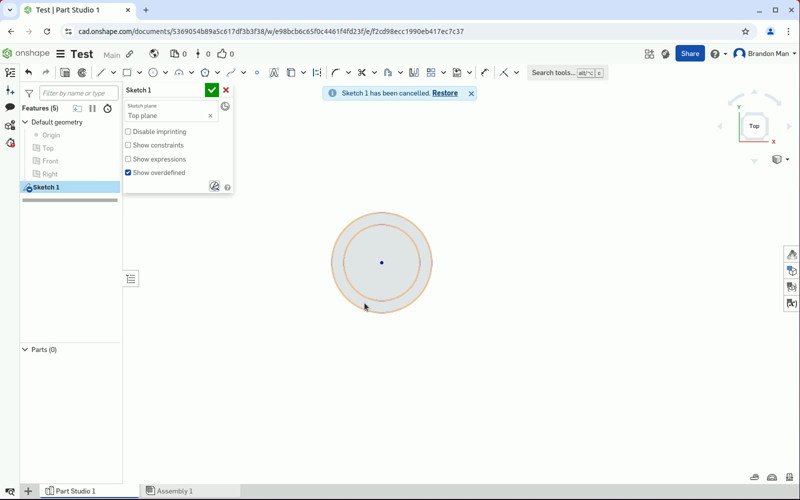
scroll(6)
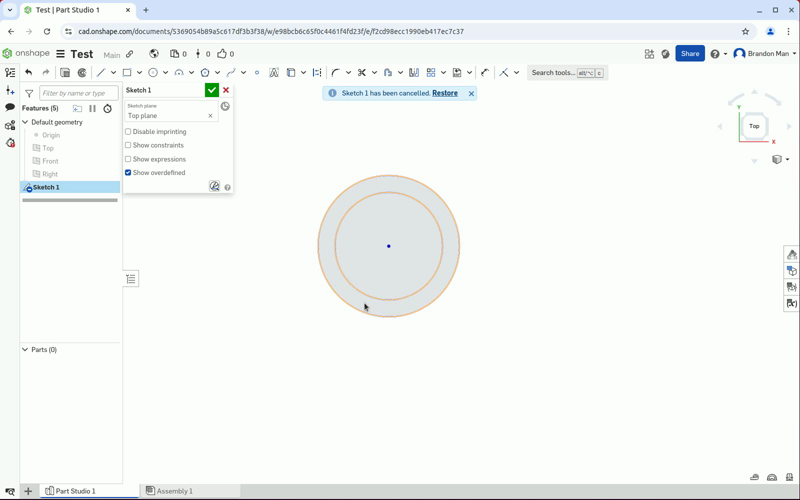
scroll(6)
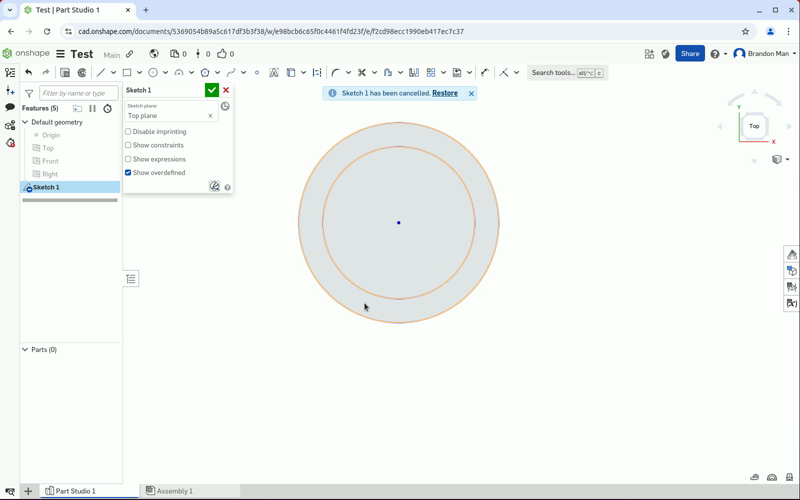
scroll(6)
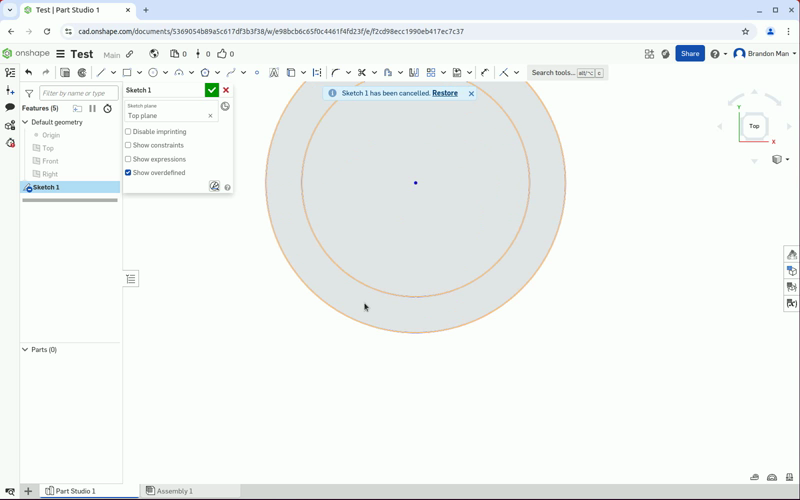
scroll(6)
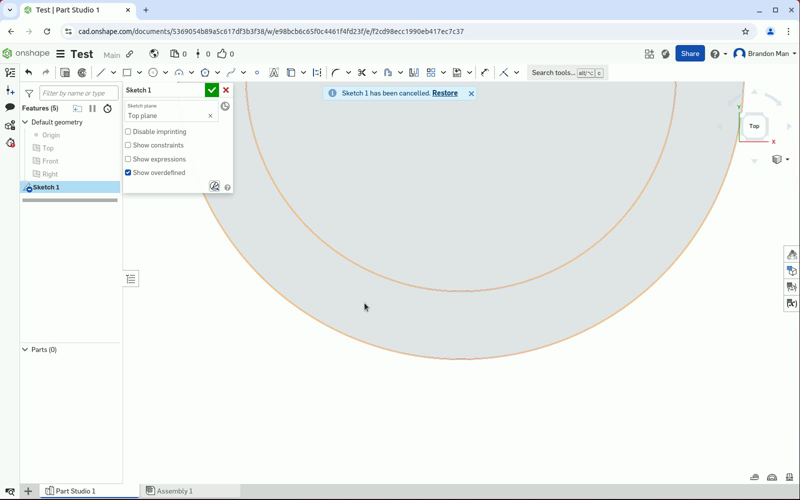
click(364, 302)
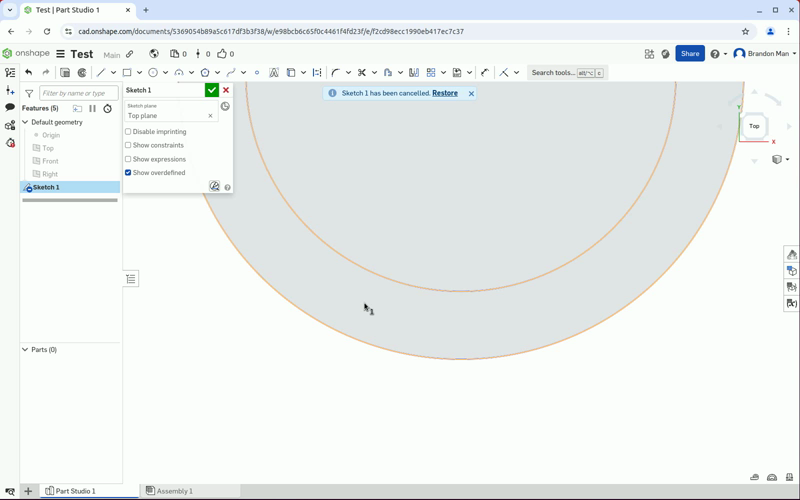
scroll(-6)
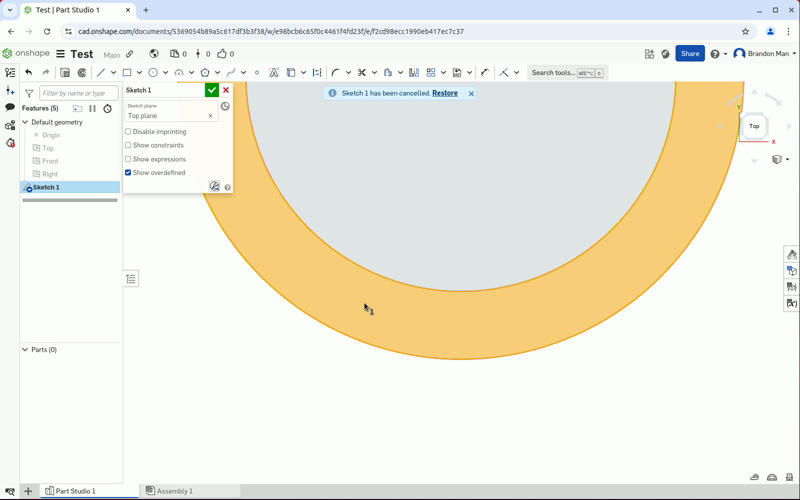
scroll(-6)
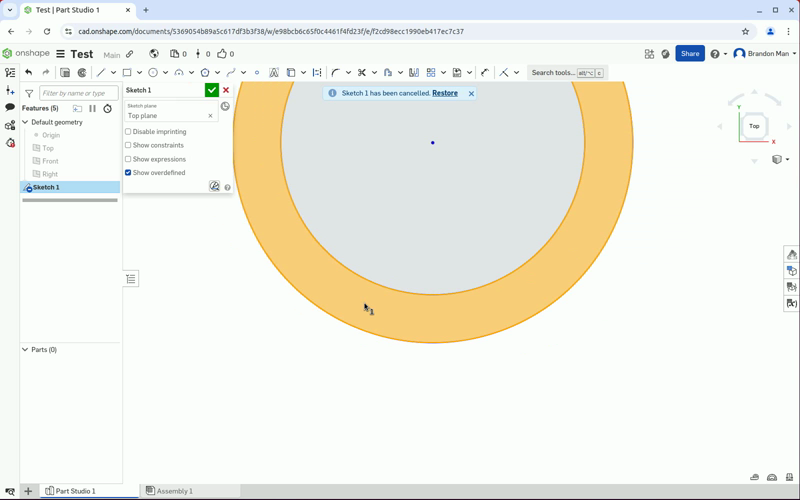
scroll(-6)
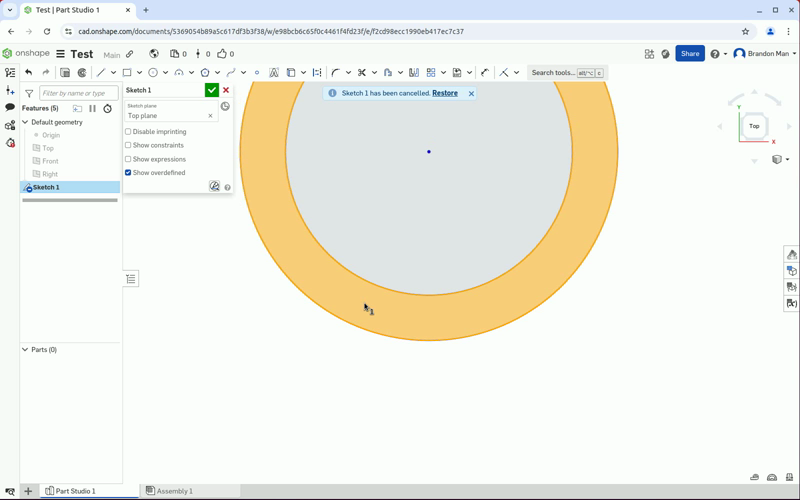
scroll(-6)
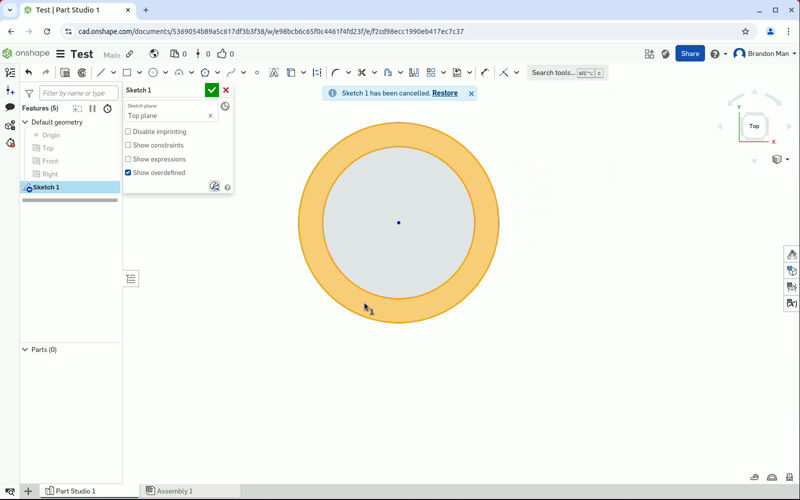
scroll(-6)
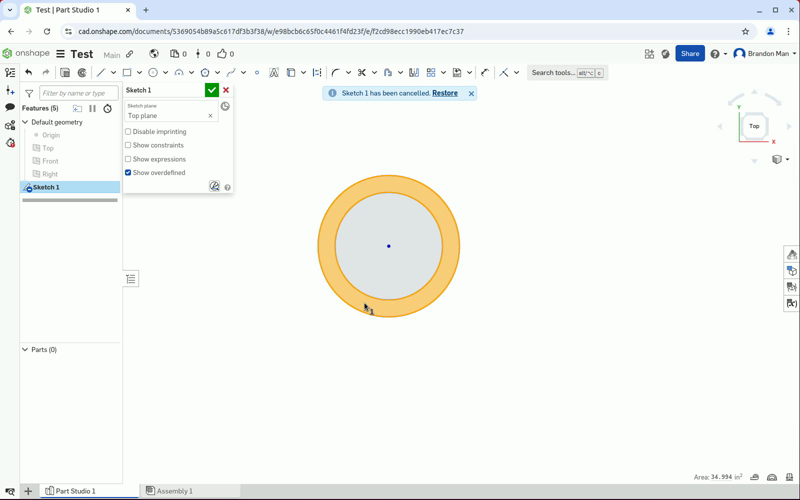
scroll(-6)
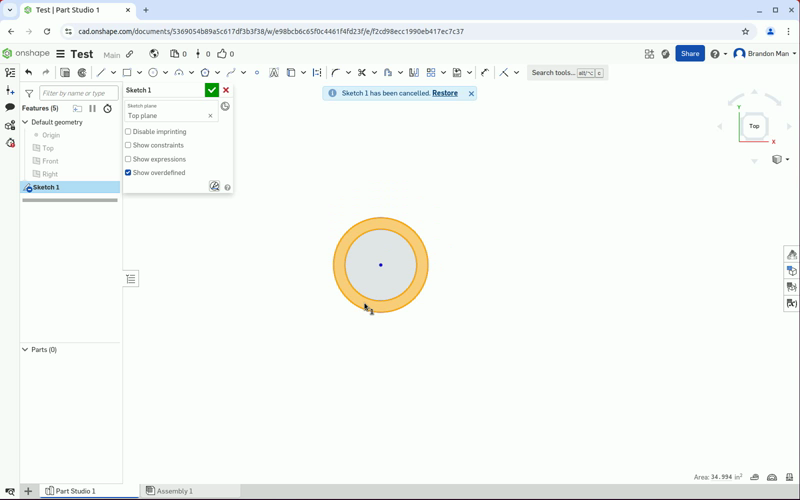
scroll(-6)
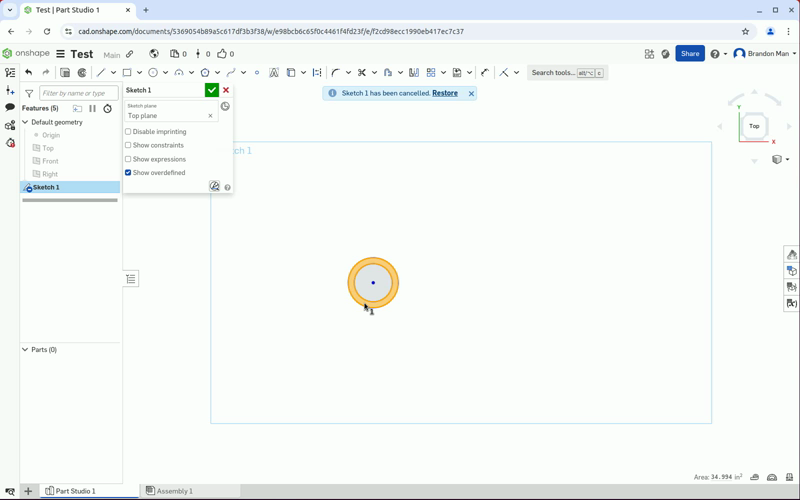
mouse_move(73, 352)
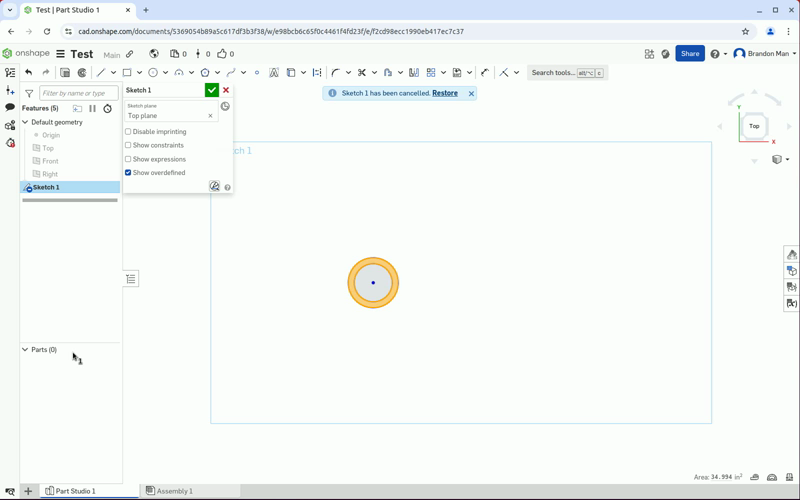
key(shift+y)
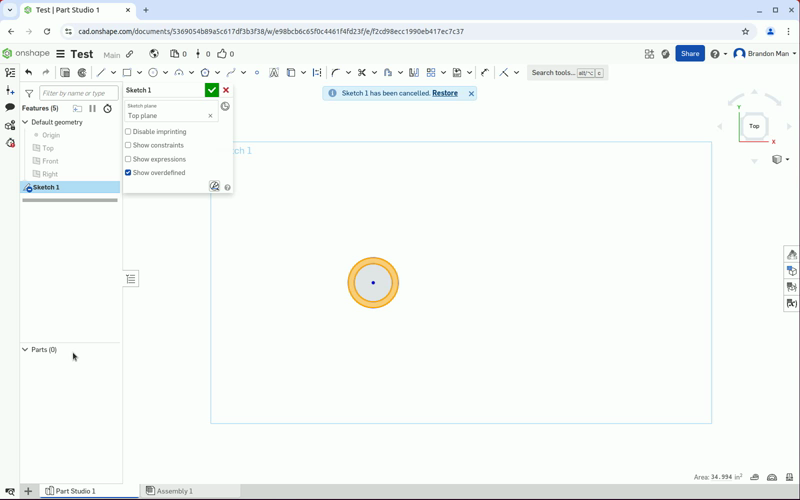
key(shift+e)
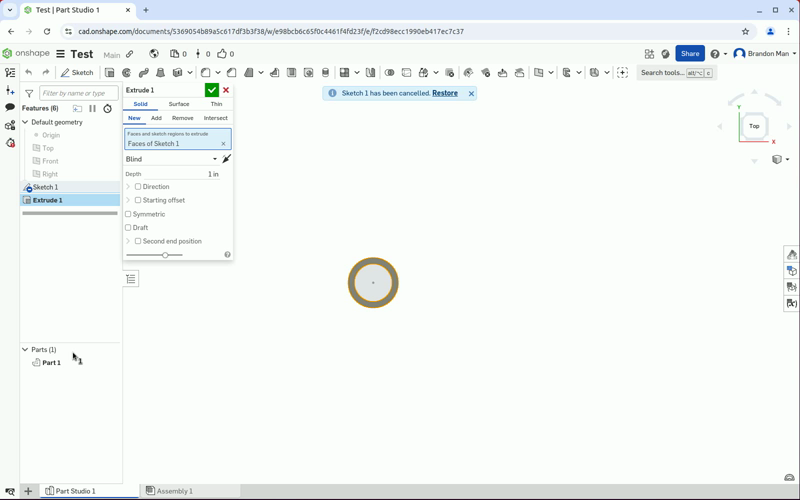
mouse_move(143, 106)
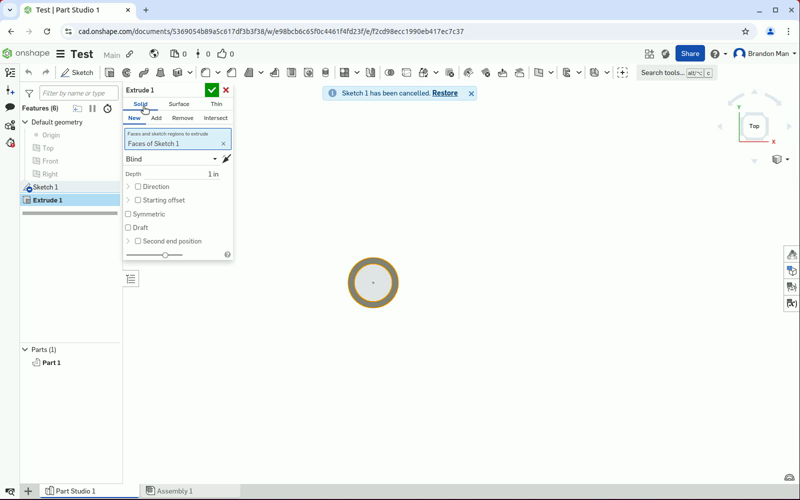
click(143, 106)
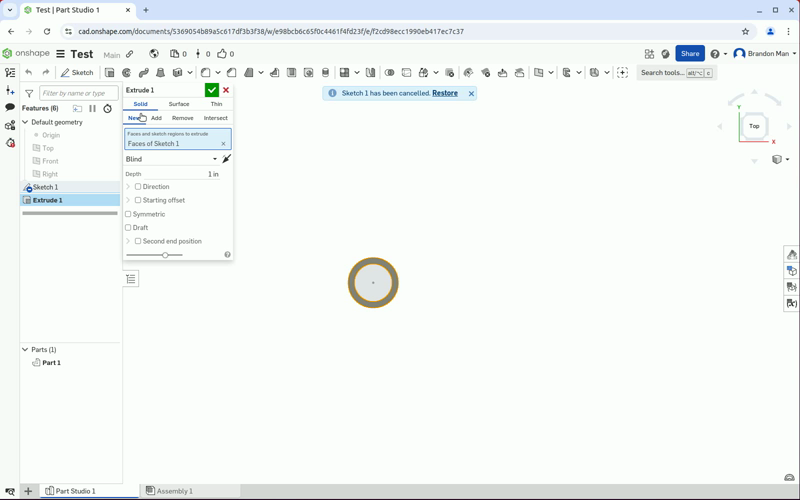
mouse_move(137, 120)
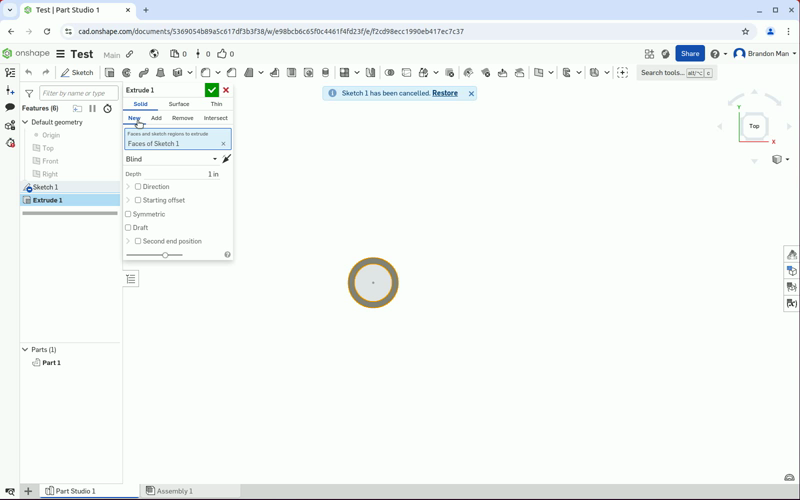
click(137, 120)
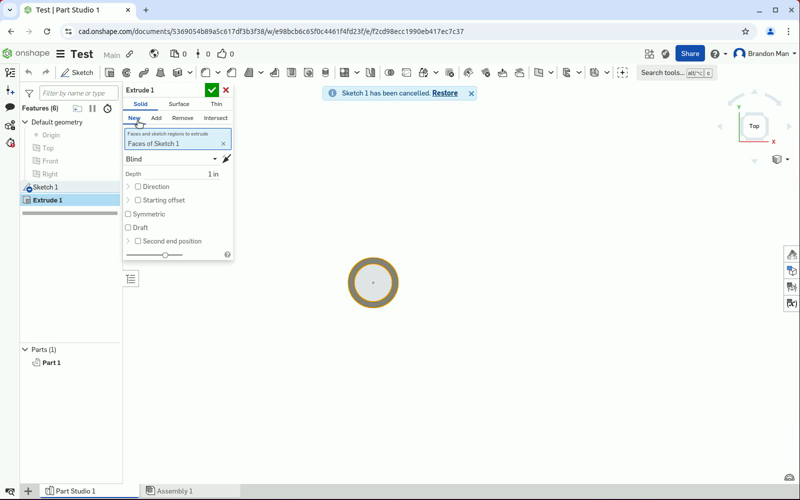
key(tab, 4)
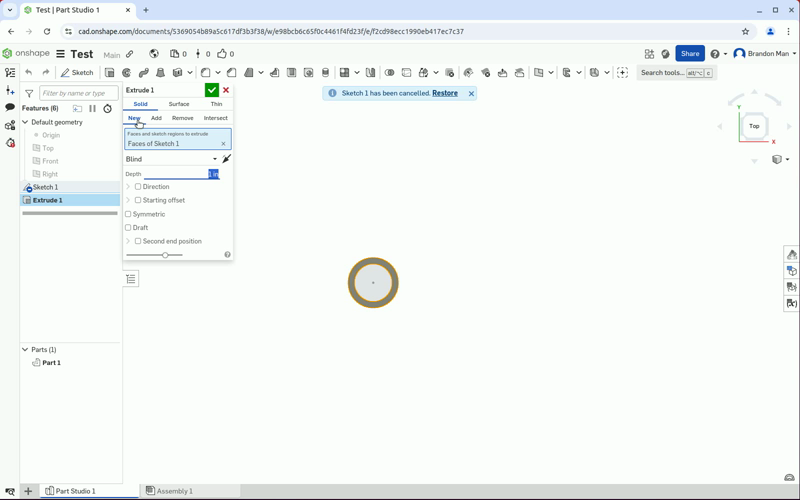
text(9.628)
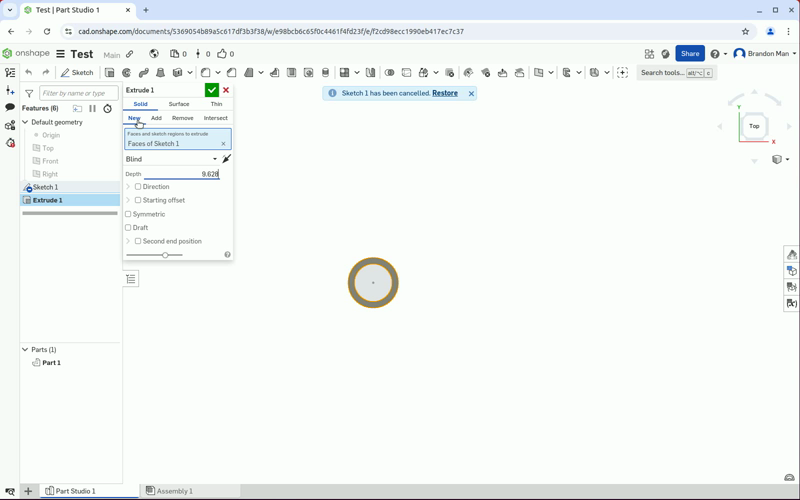
key(enter)
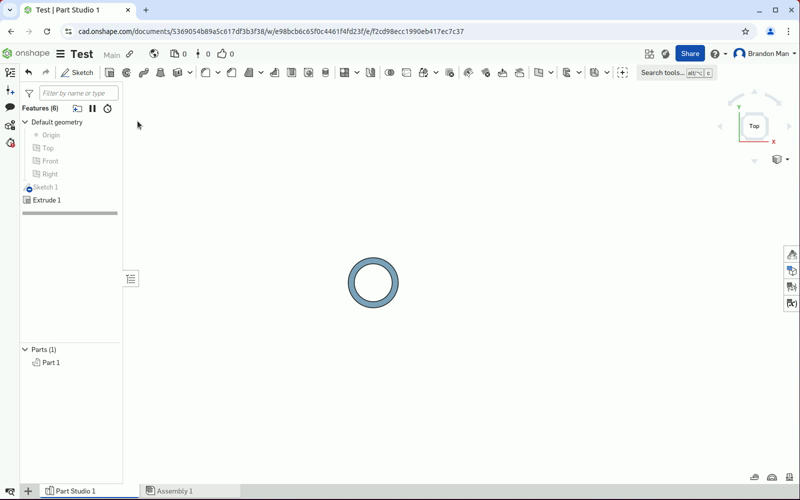
key(shift+h)
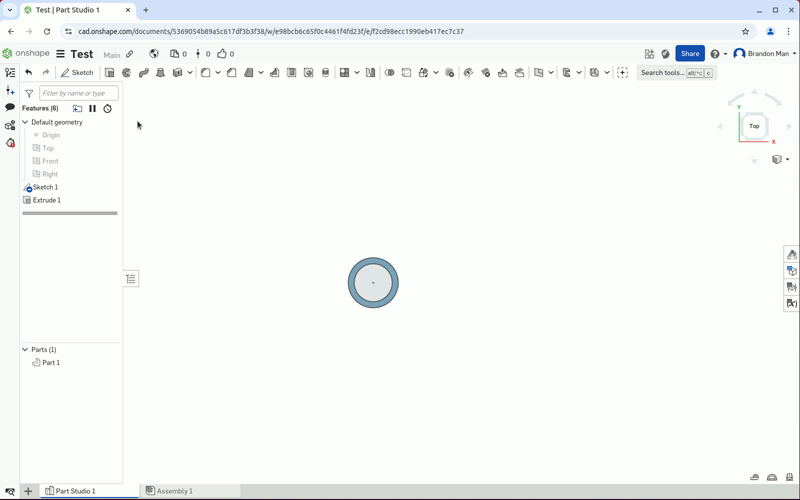
key(shift+h)
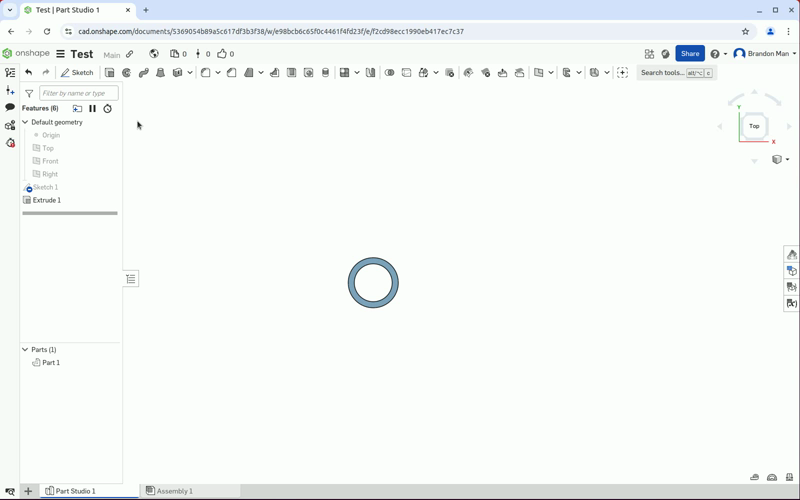
mouse_move(73, 189)
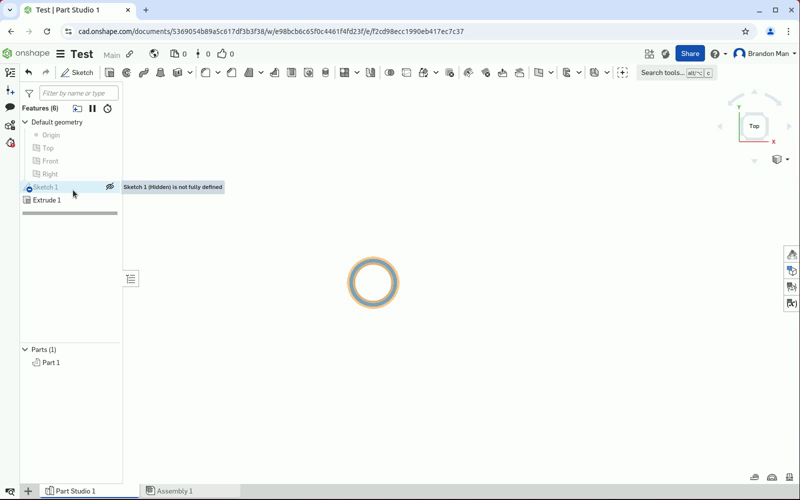
click(73, 189)
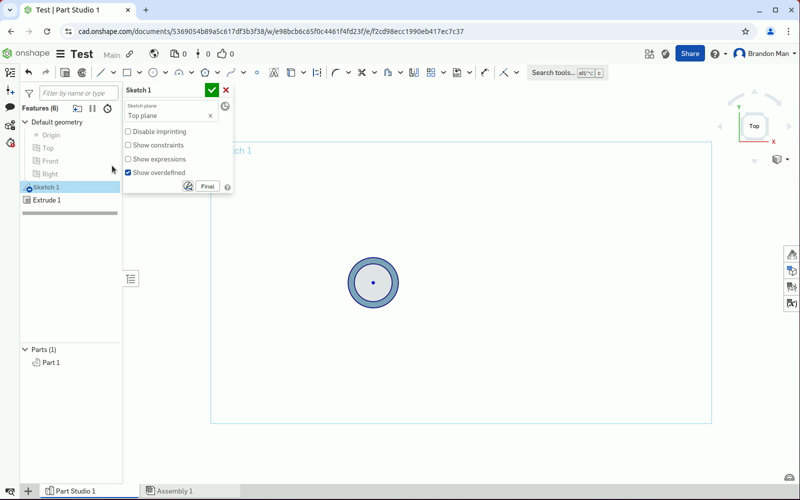
mouse_move(229, 92)
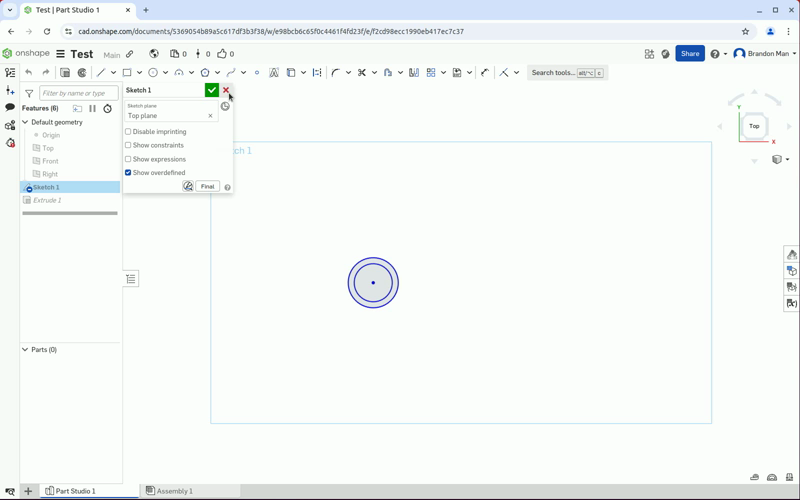
click(229, 92)
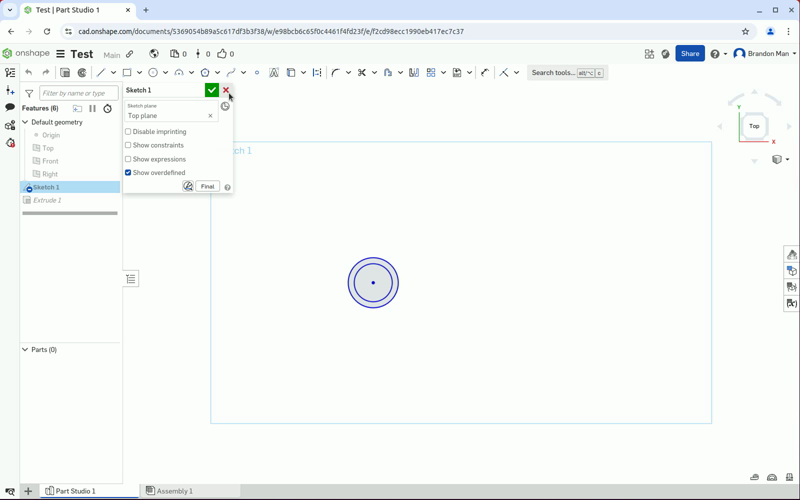
key(shift+s)
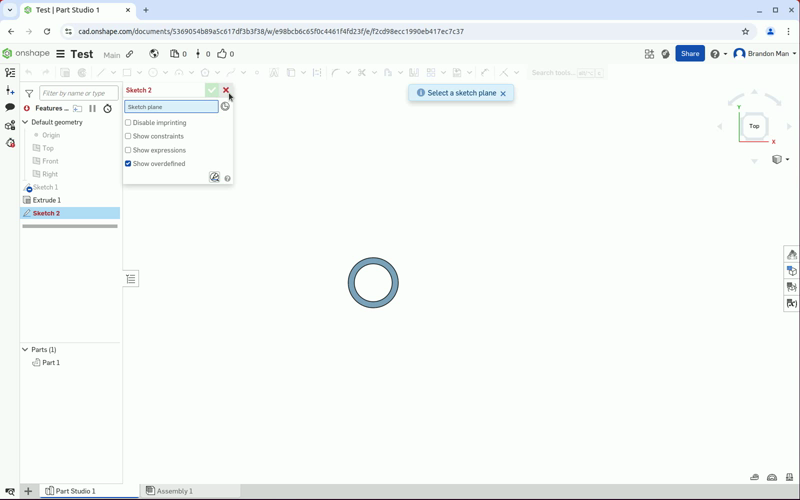
mouse_move(73, 150)
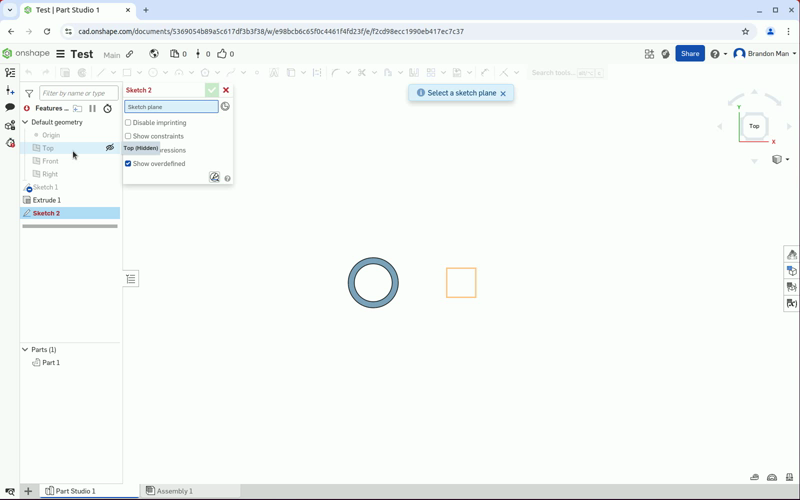
click(73, 150)
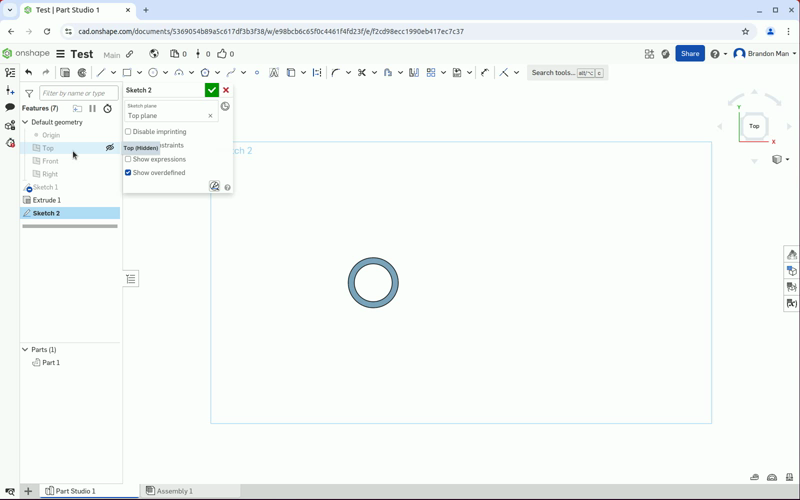
mouse_move(73, 352)
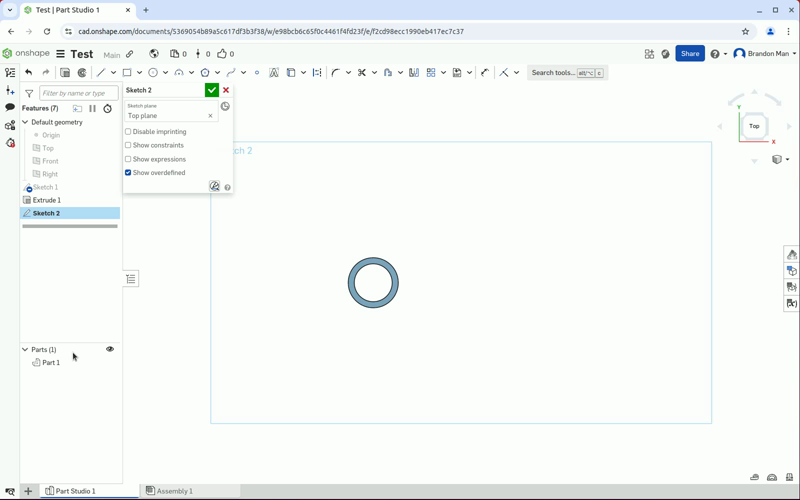
key(y)
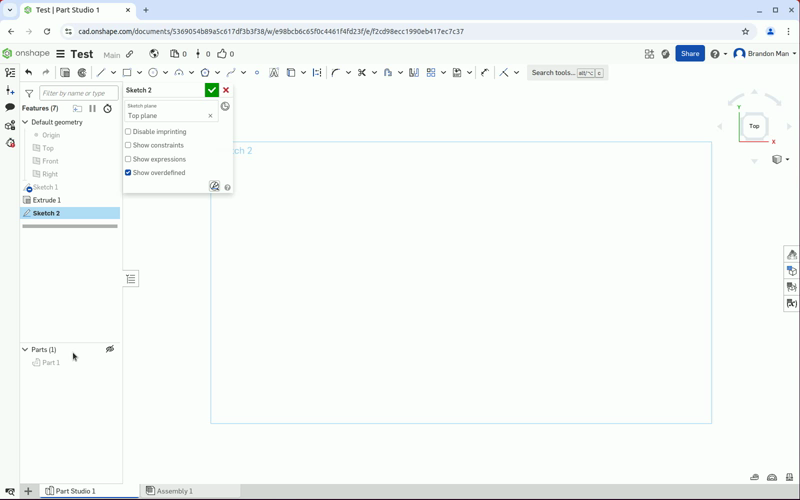
key(c)
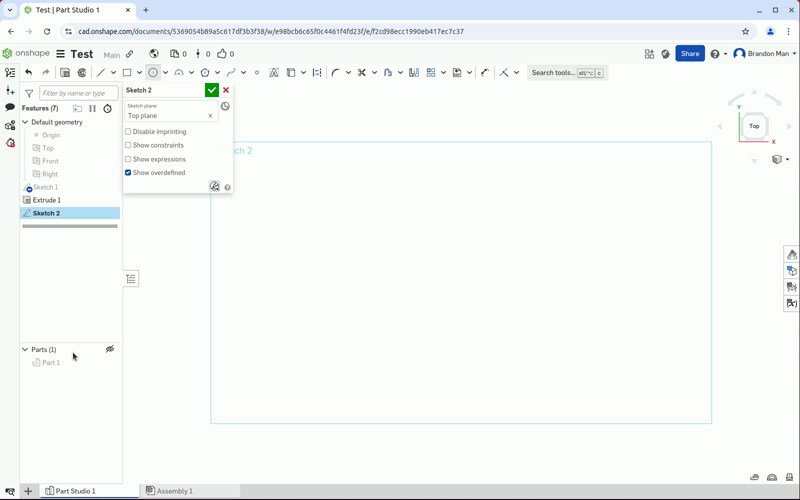
key_down(shift)
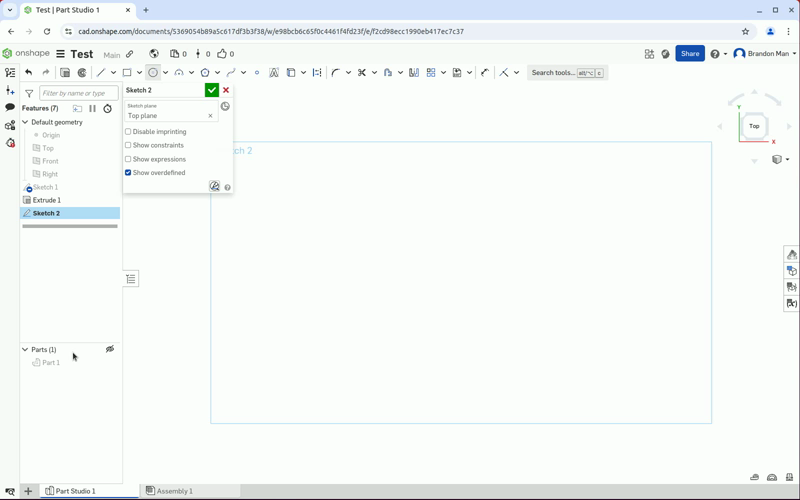
mouse_move(549, 282)
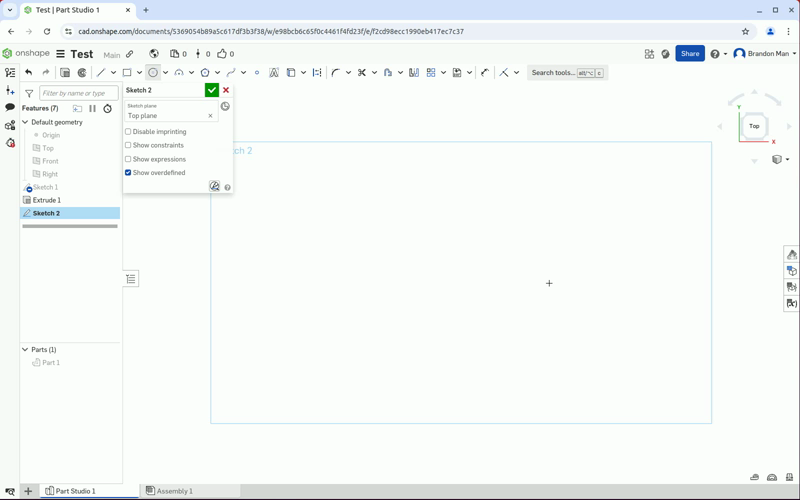
click(549, 282)
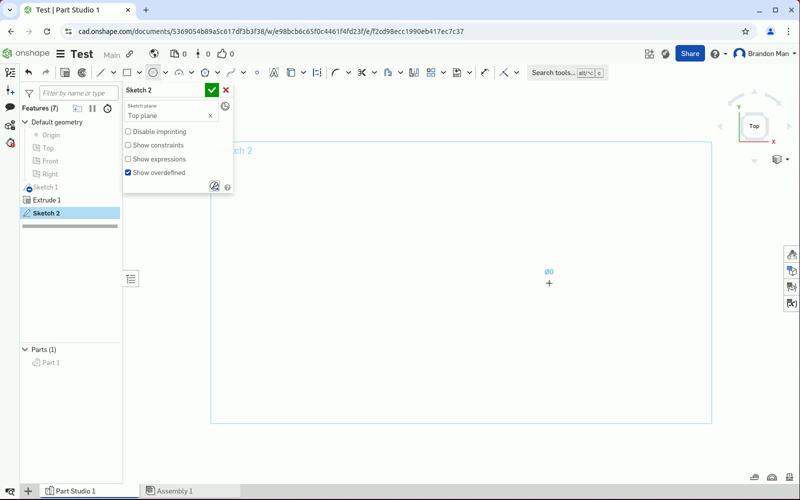
key_up(shift)
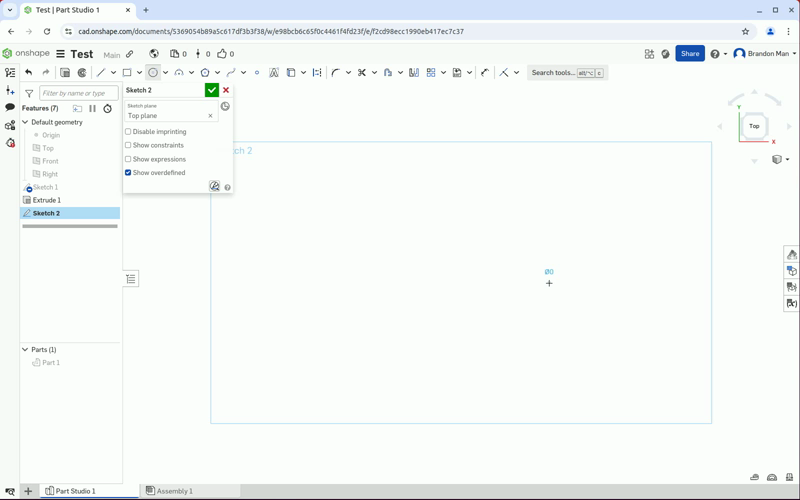
mouse_move(573, 282)
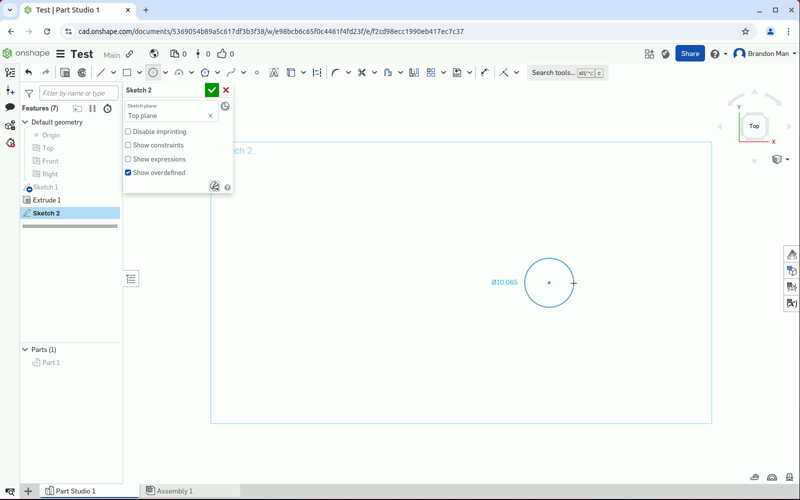
click(573, 282)
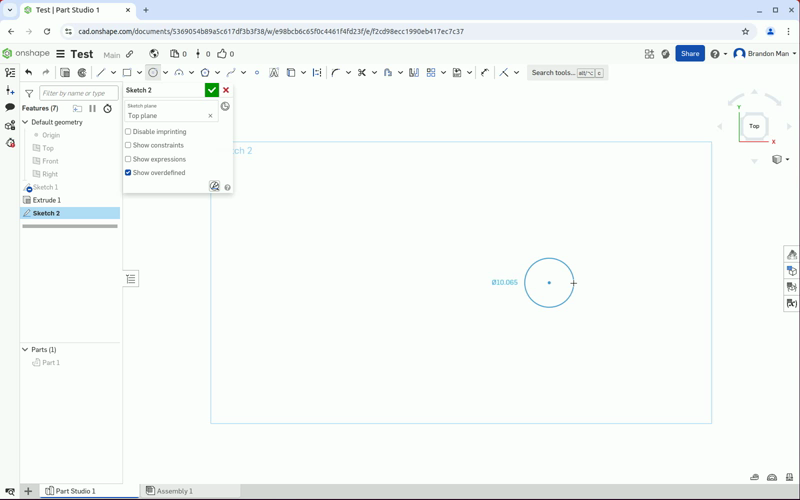
key(esc)
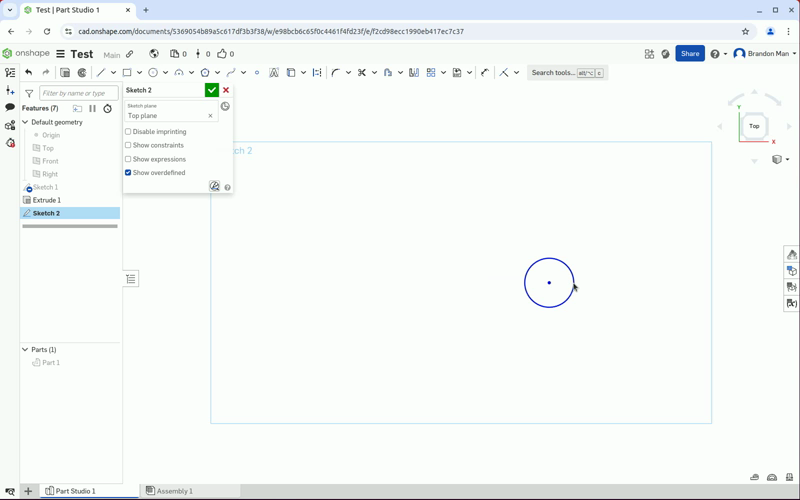
key(c)
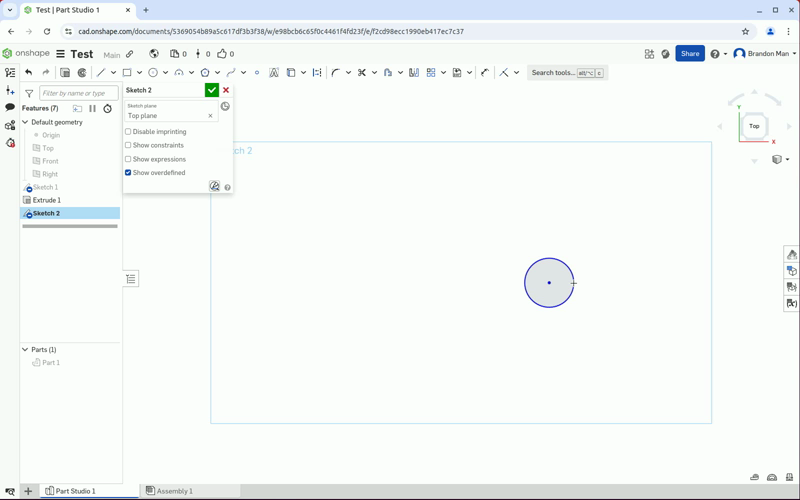
key_down(shift)
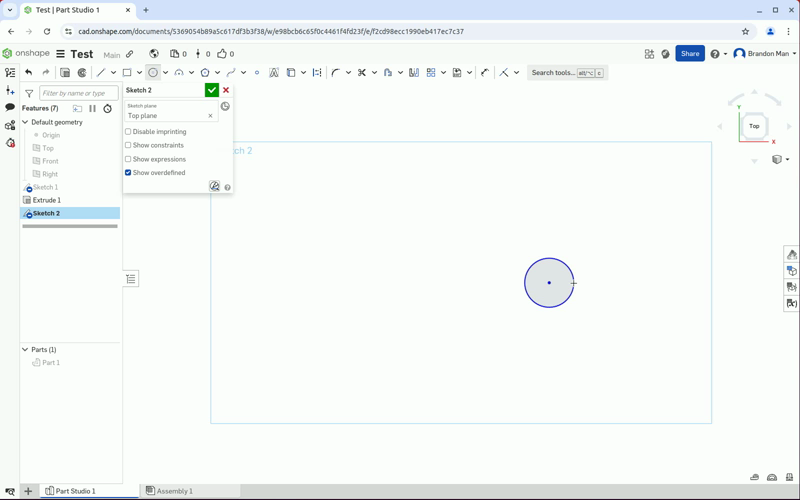
mouse_move(549, 282)
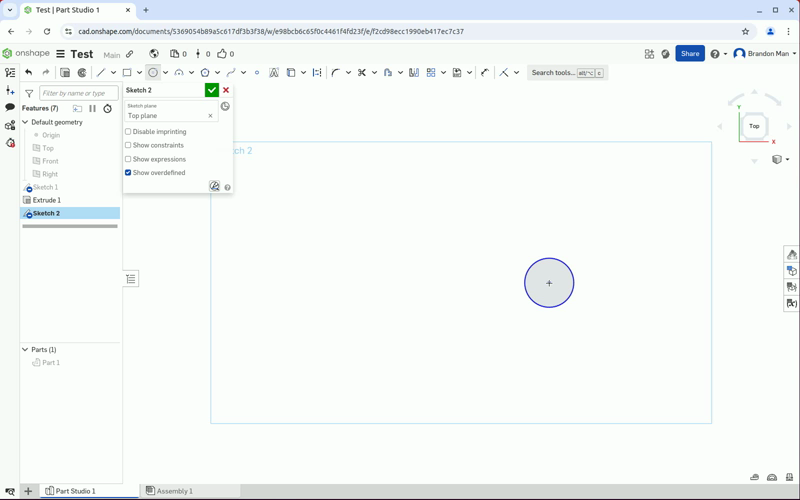
click(549, 282)
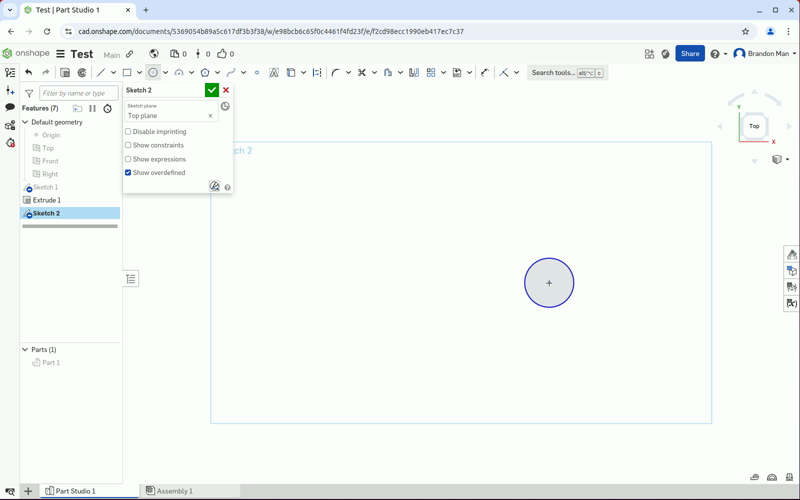
key_up(shift)
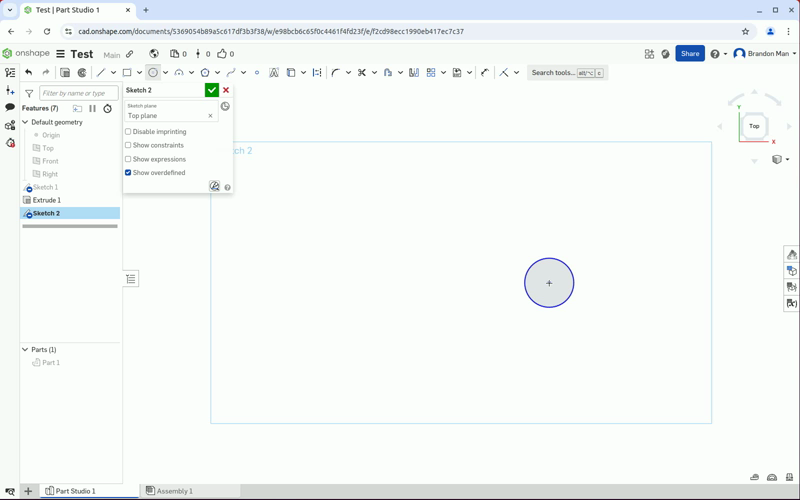
mouse_move(568, 282)
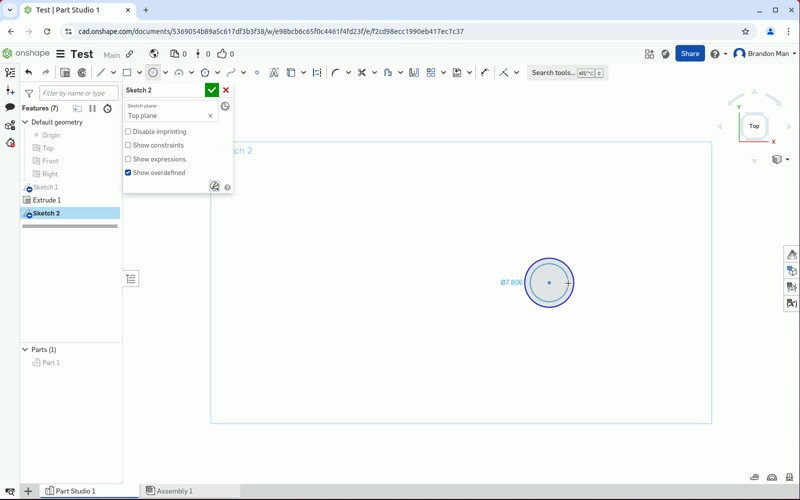
click(568, 282)
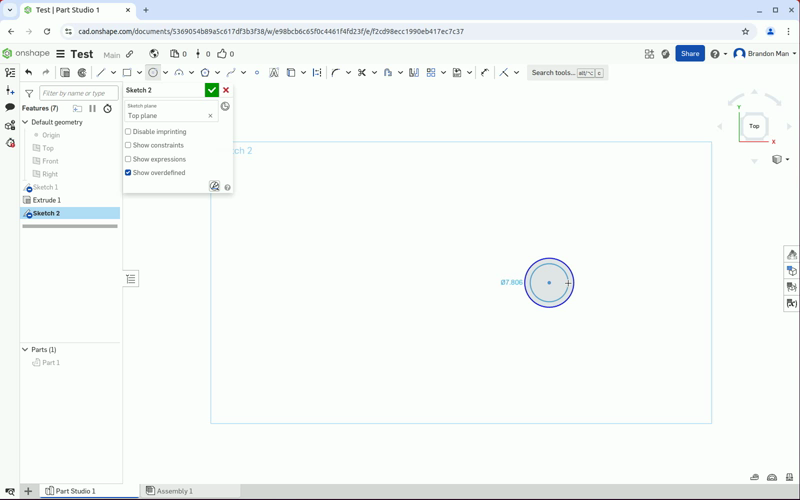
key(esc)
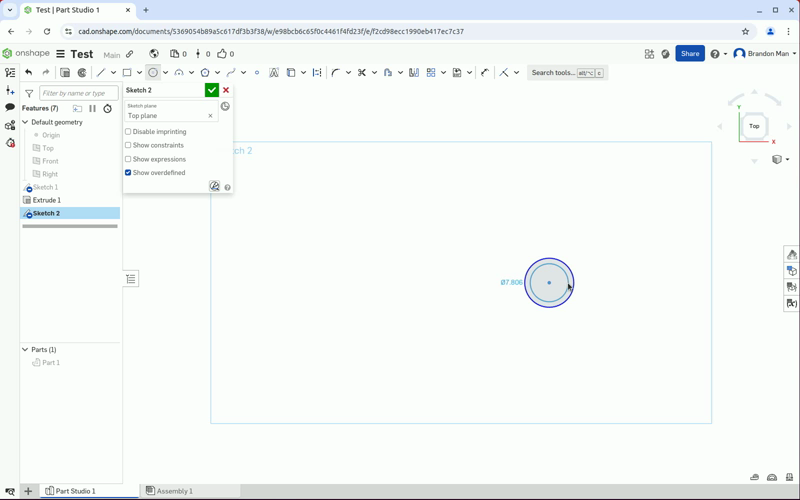
mouse_move(526, 278)
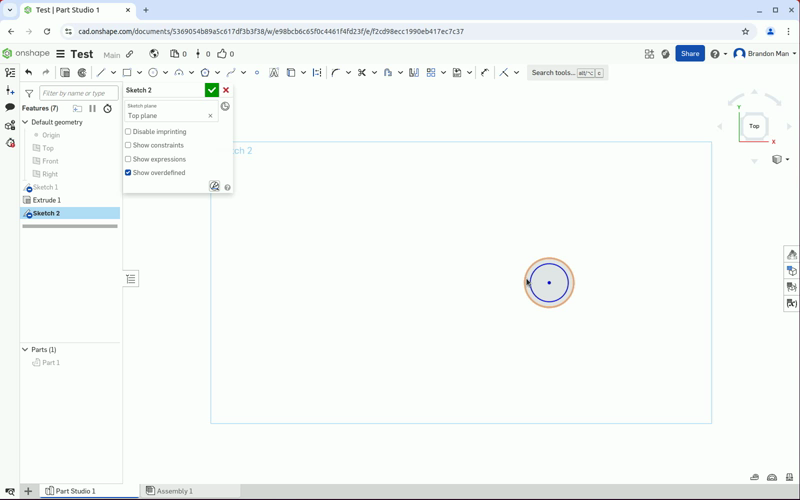
scroll(6)
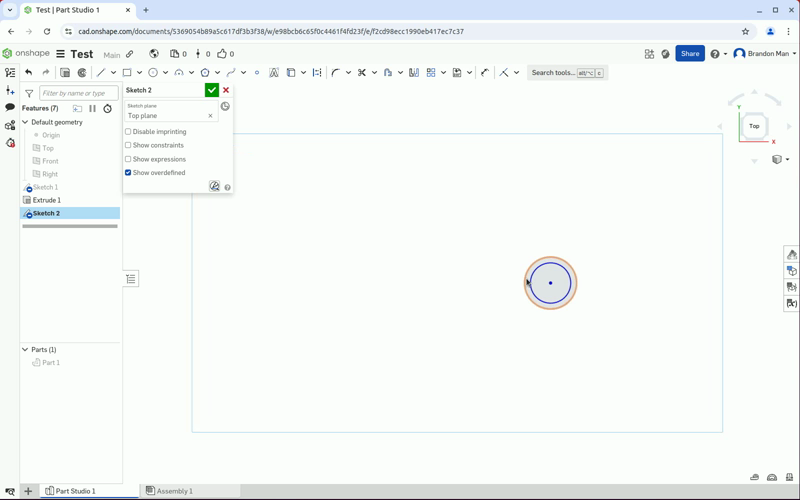
scroll(6)
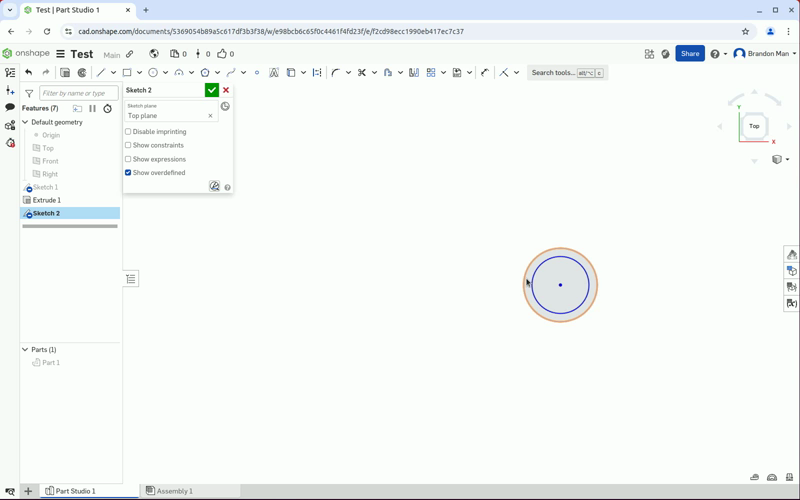
scroll(6)
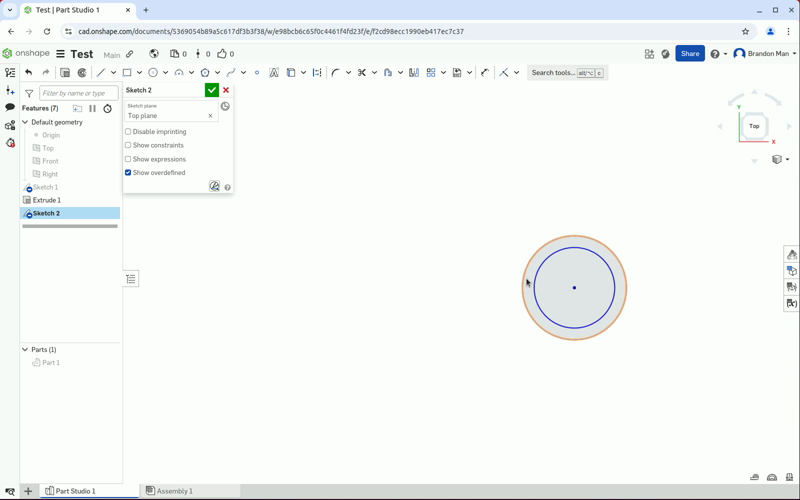
scroll(6)
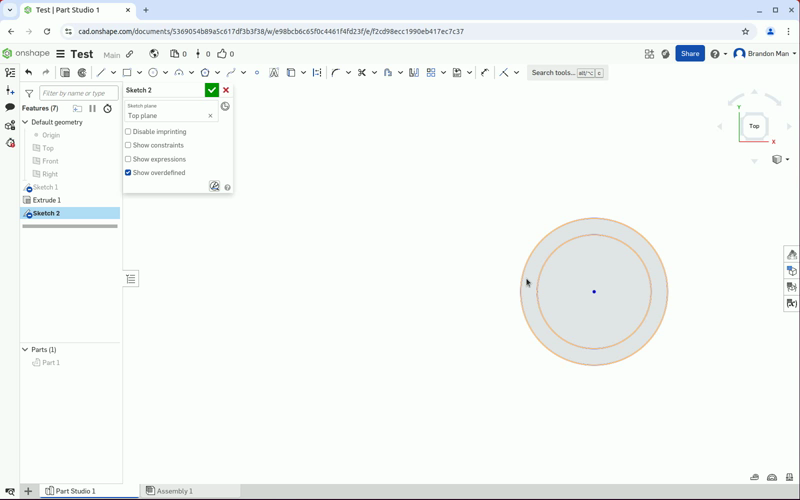
scroll(6)
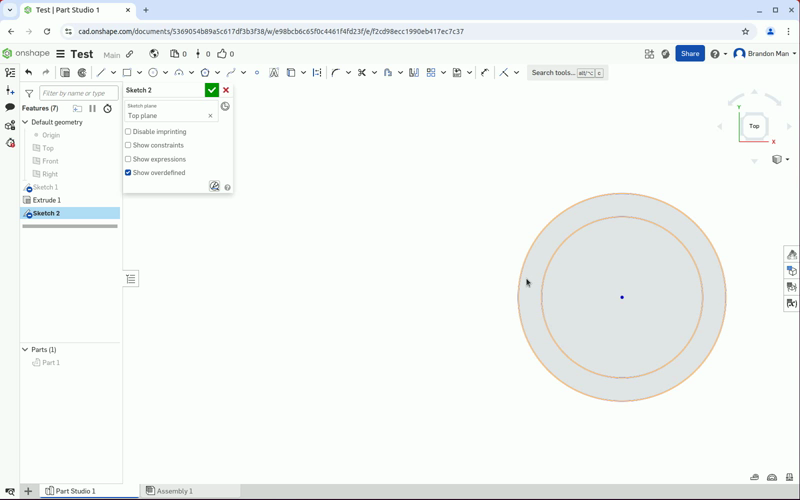
scroll(6)
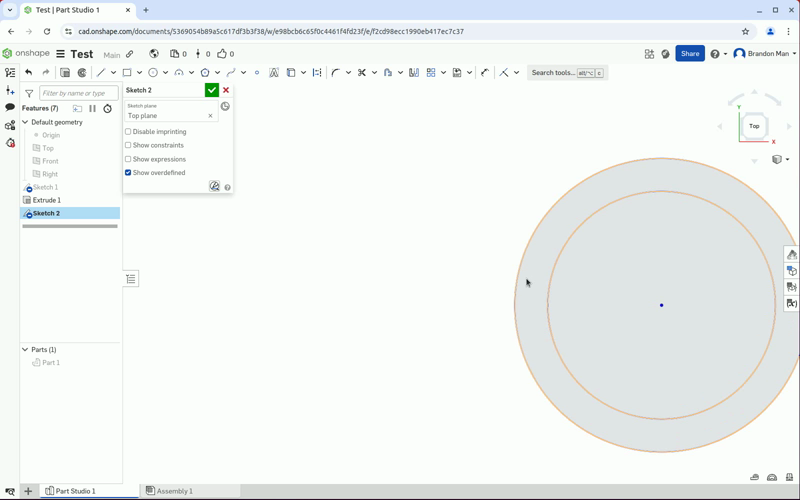
scroll(6)
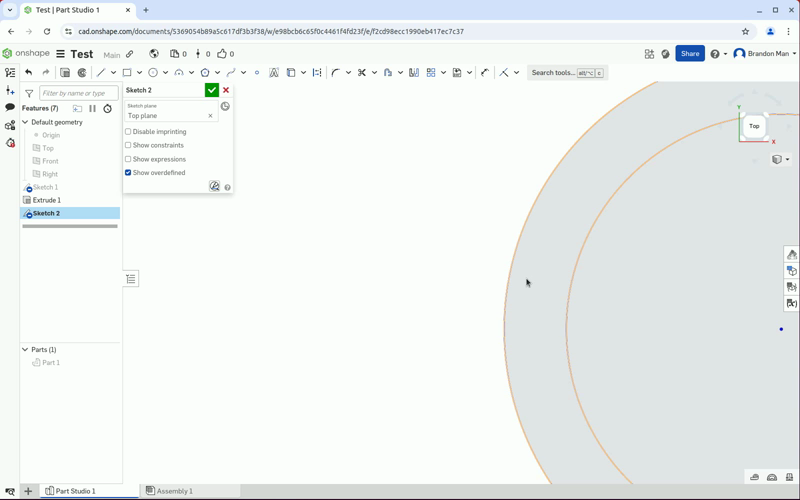
click(526, 278)
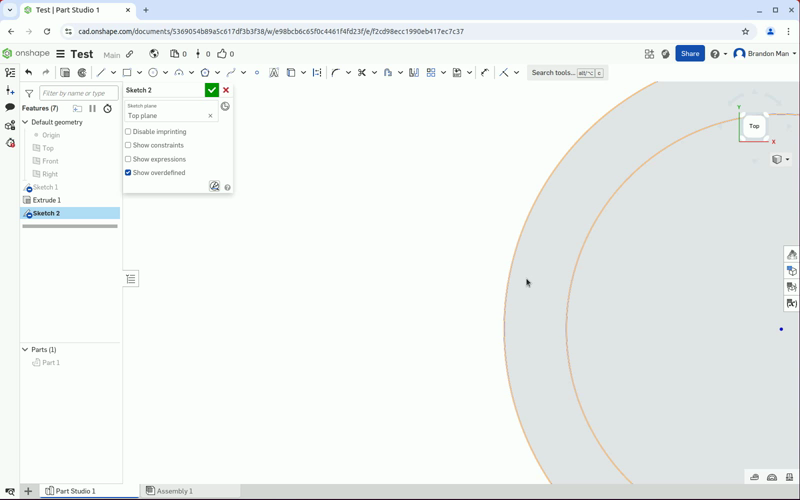
scroll(-6)
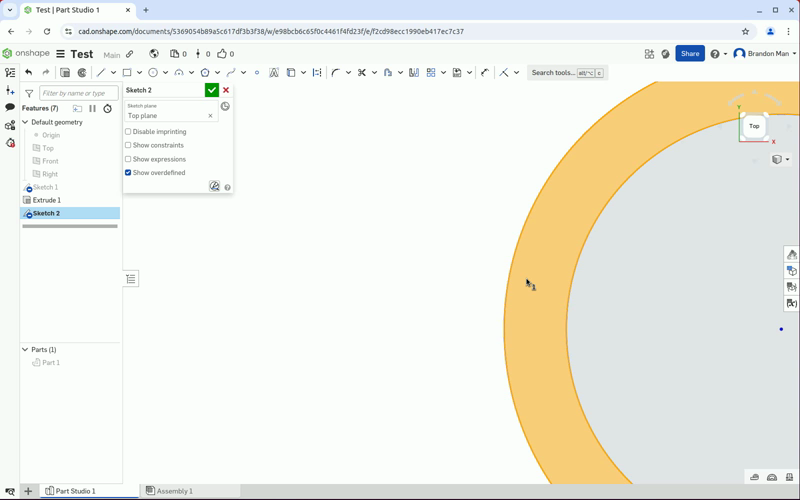
scroll(-6)
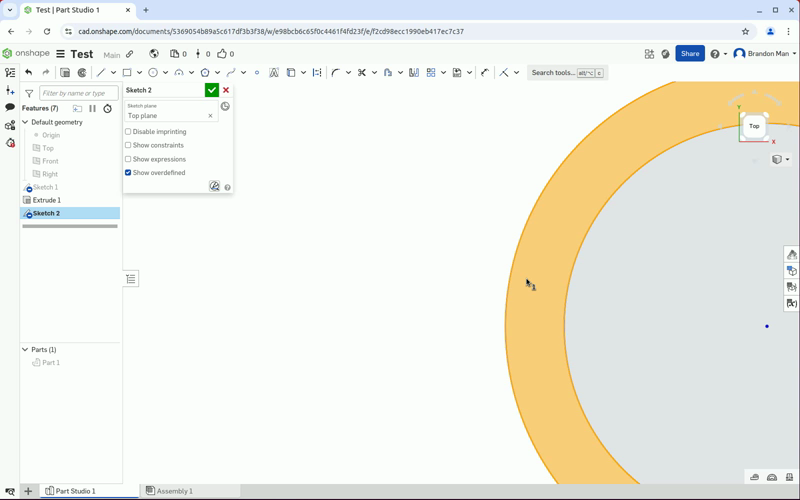
scroll(-6)
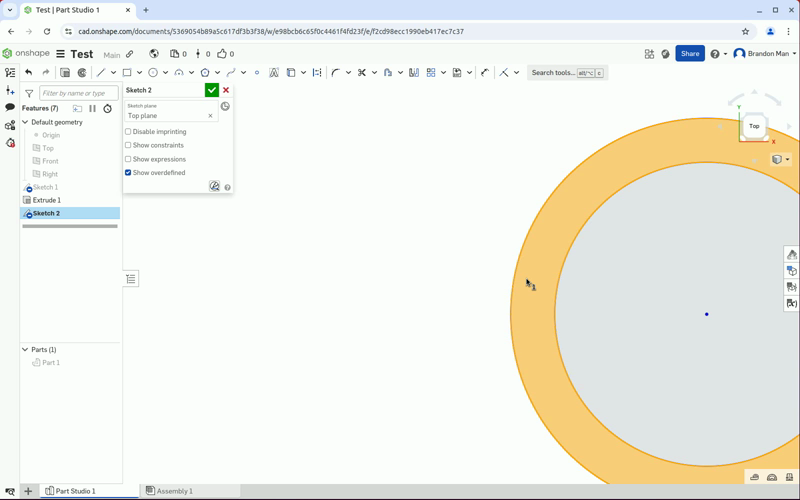
scroll(-6)
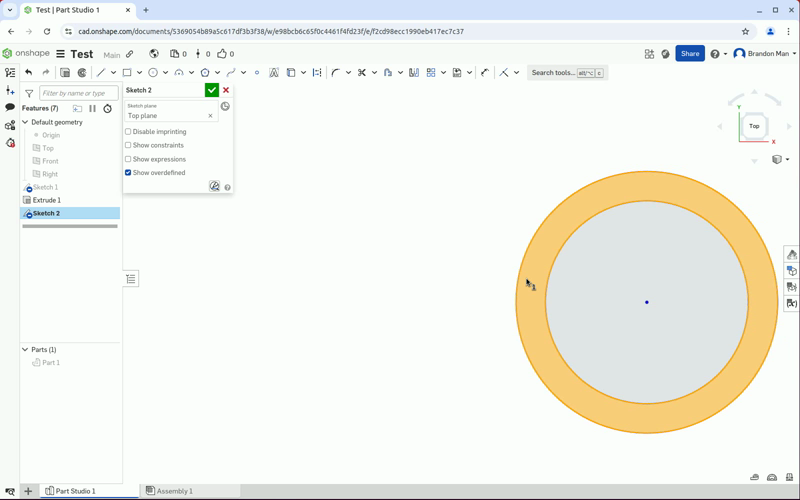
scroll(-6)
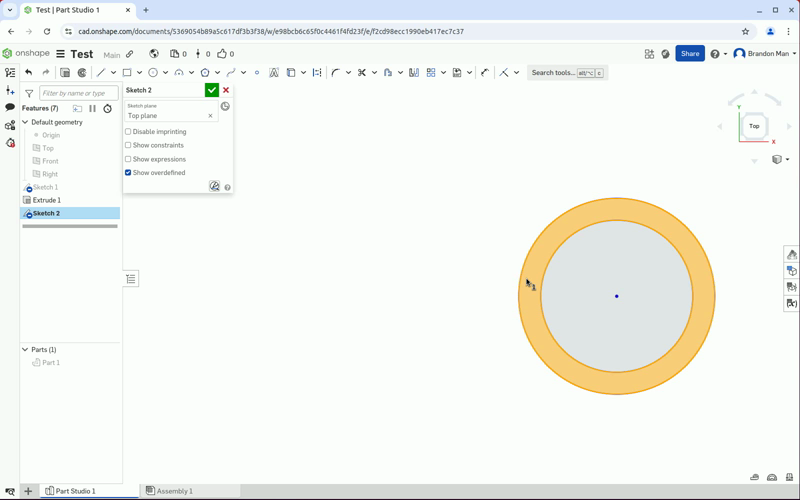
scroll(-6)
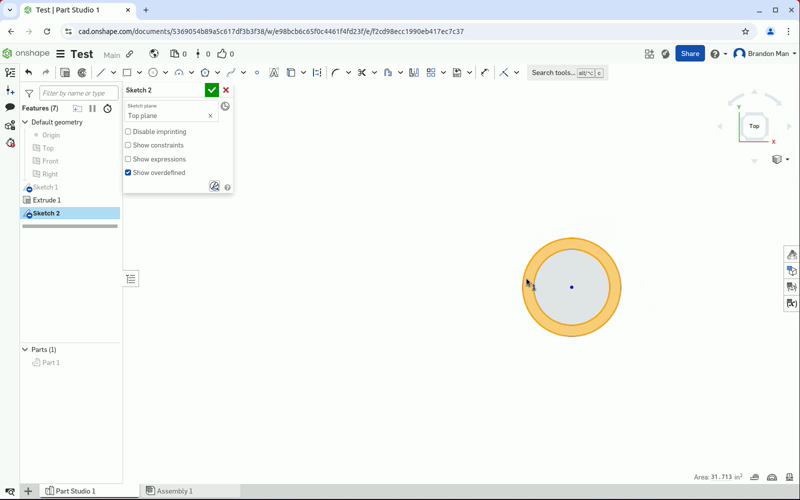
scroll(-6)
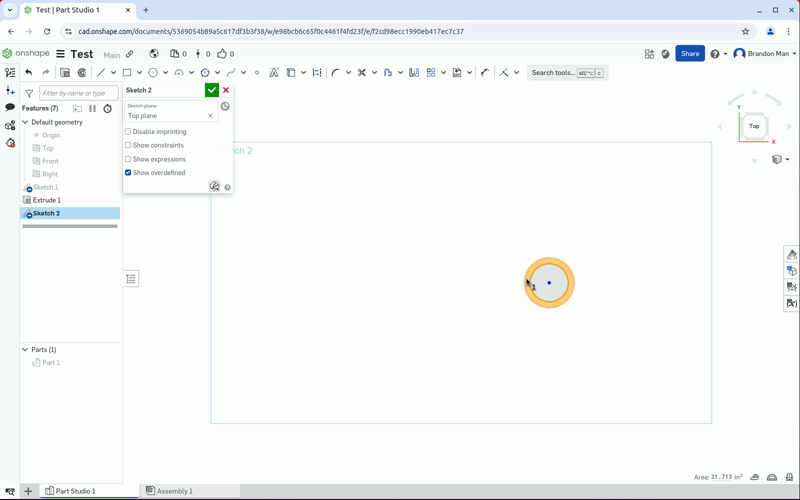
mouse_move(73, 352)
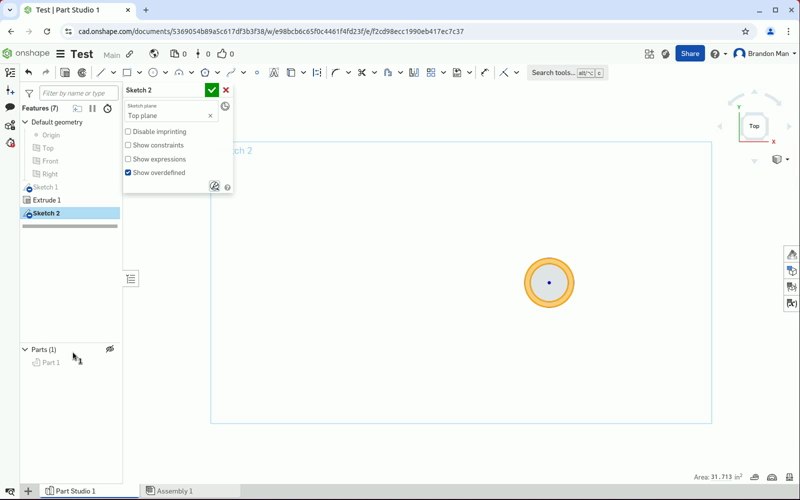
key(shift+y)
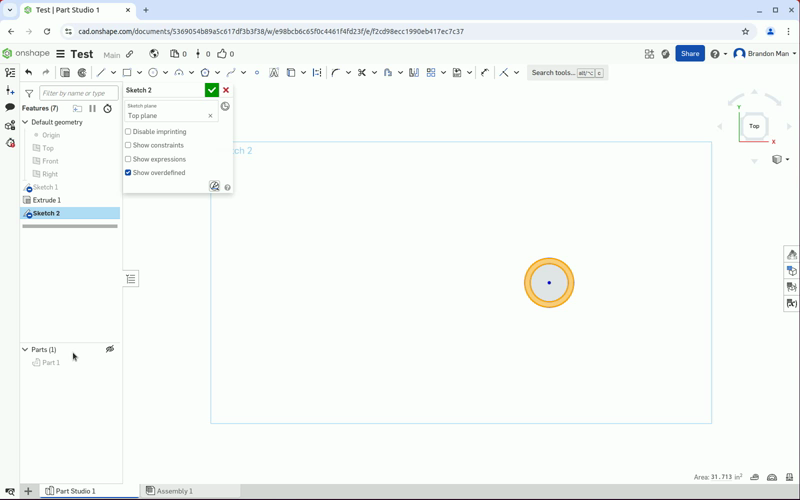
key(shift+e)
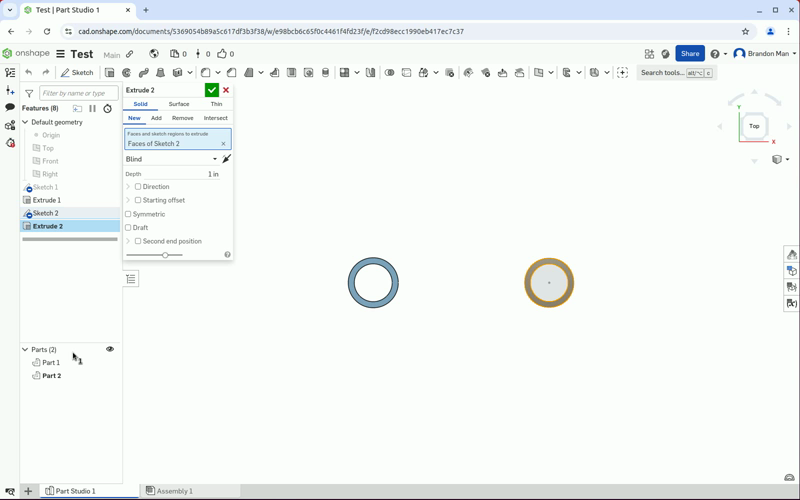
mouse_move(143, 106)
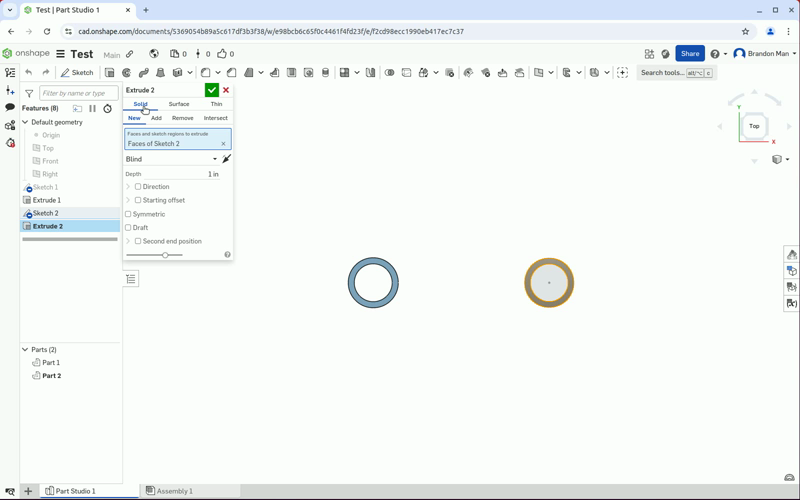
click(143, 106)
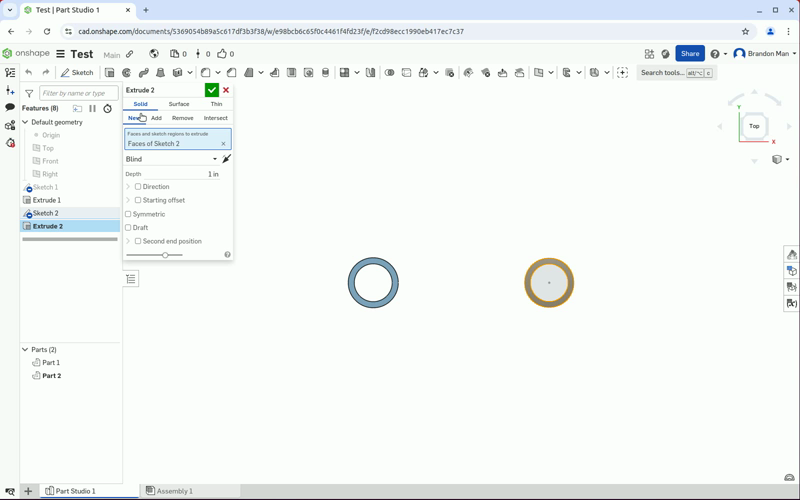
mouse_move(137, 120)
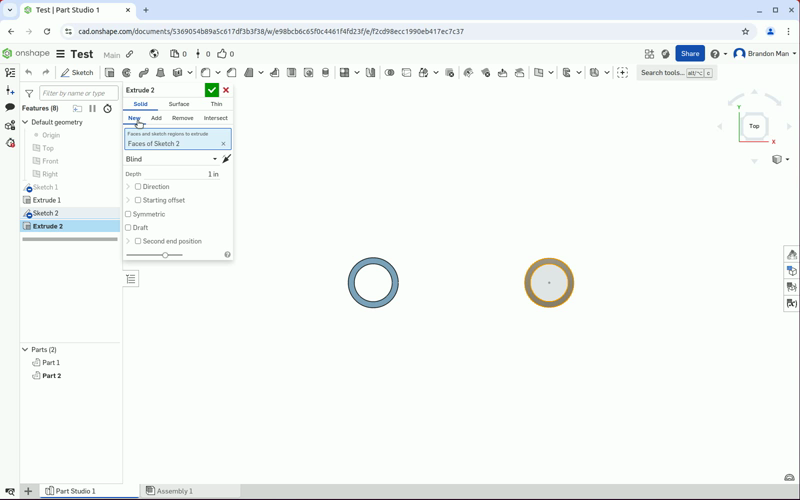
click(137, 120)
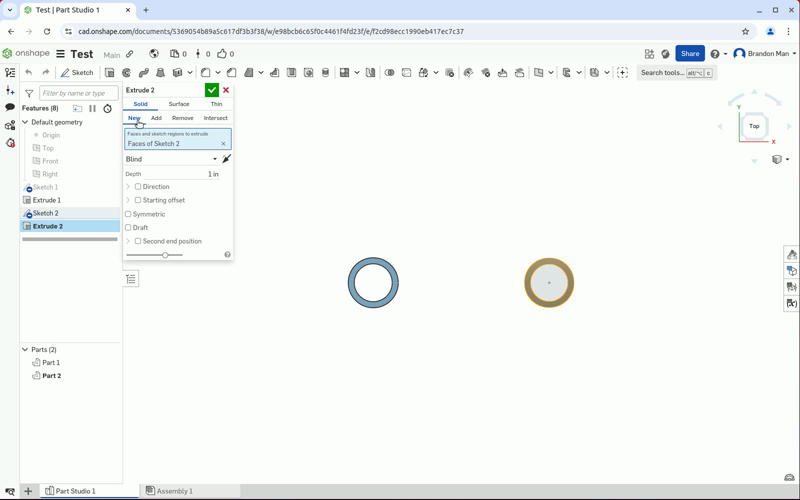
key(tab, 4)
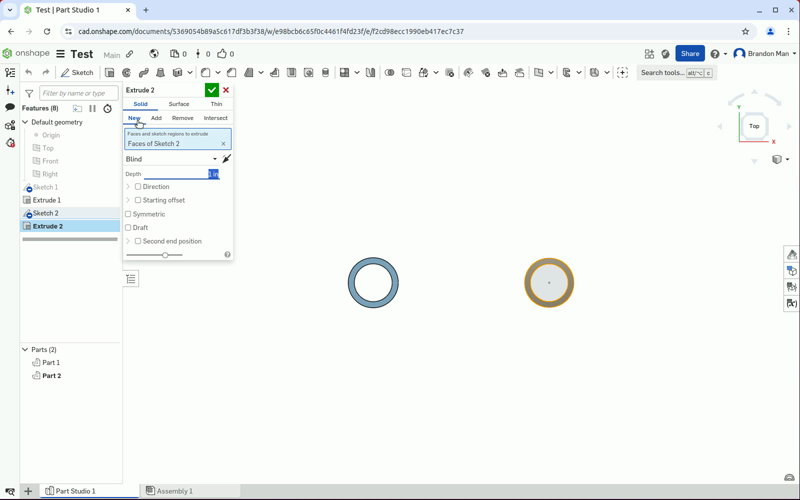
text(9.628)
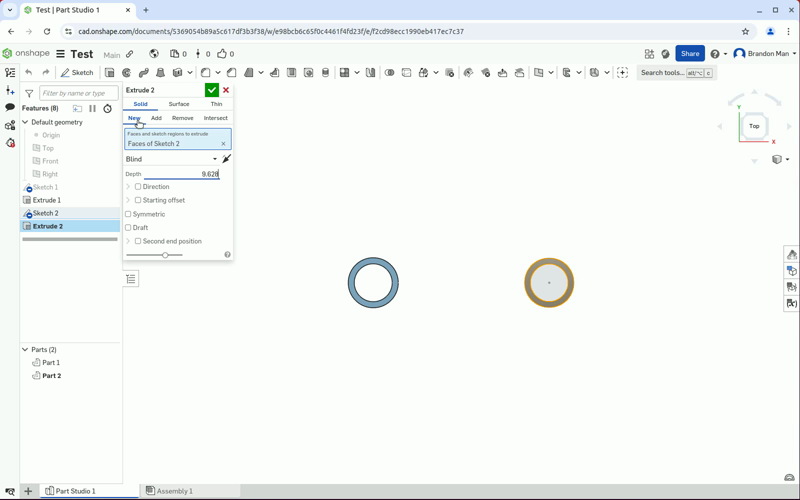
key(enter)
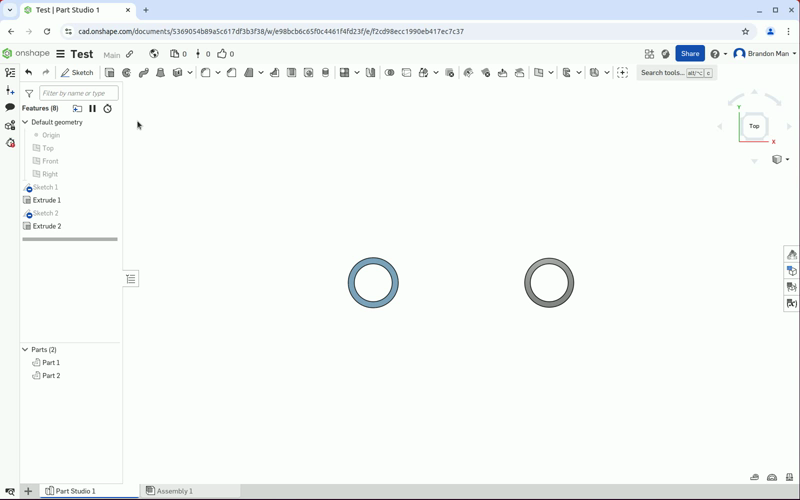
key(shift+h)
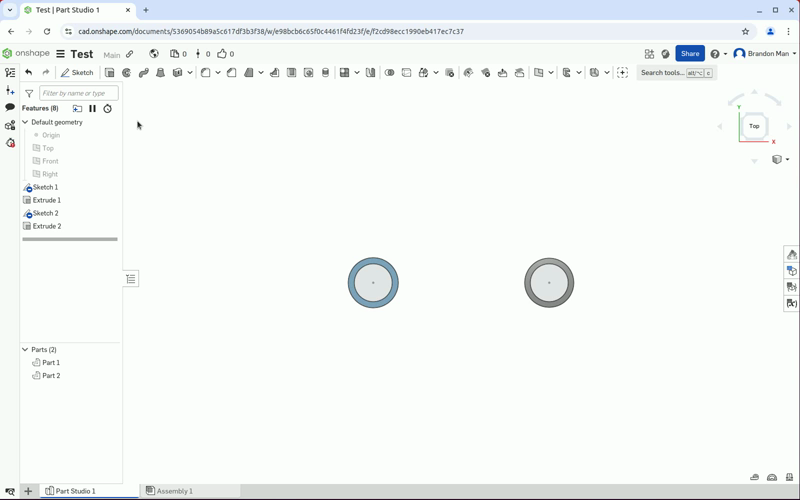
key(shift+h)
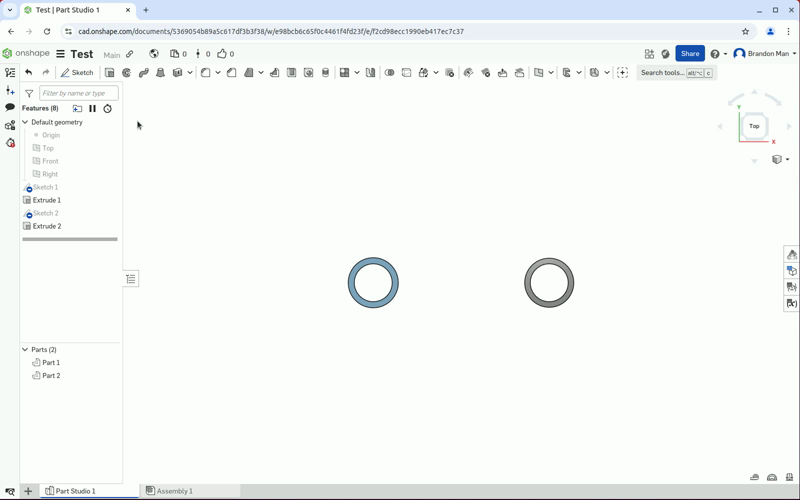
mouse_move(73, 189)
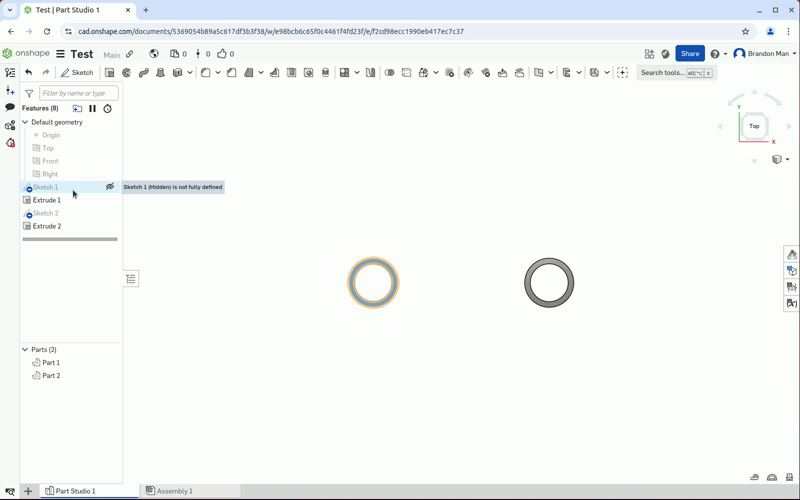
click(73, 189)
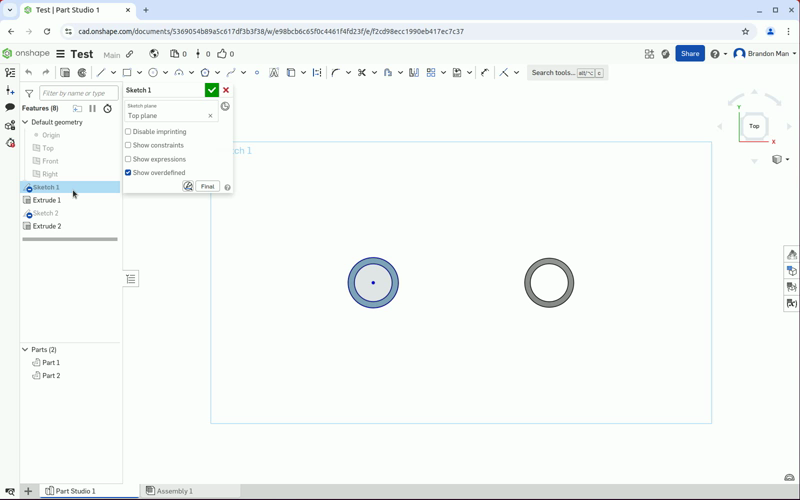
mouse_move(229, 92)
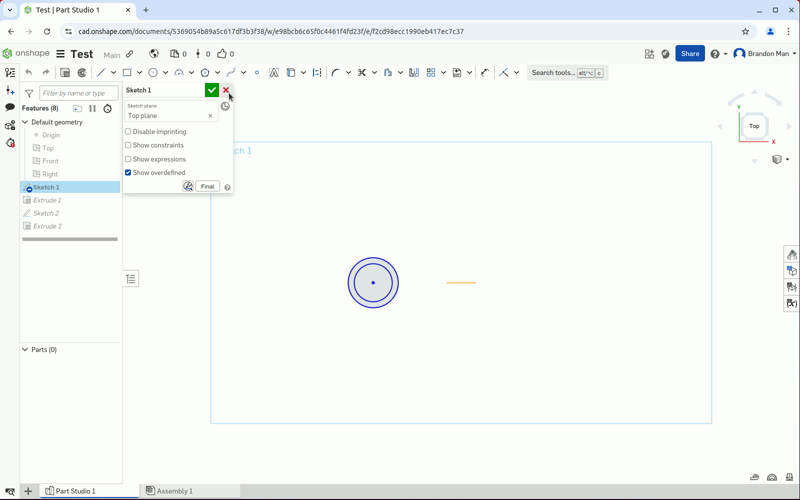
click(229, 92)
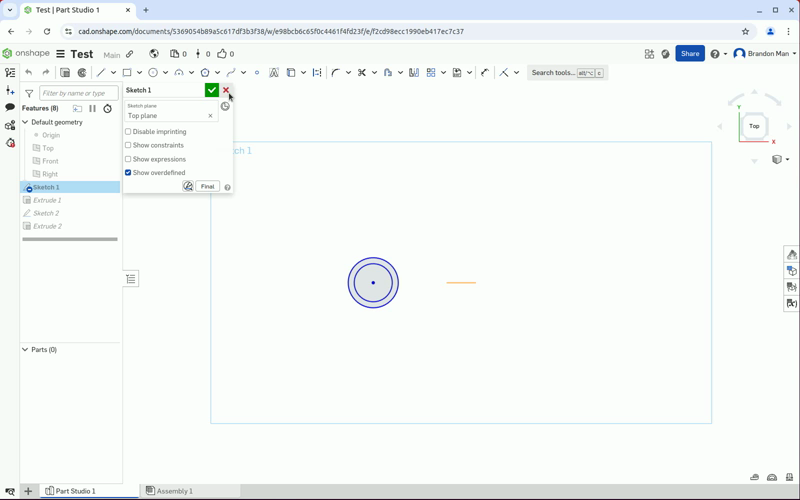
key(shift+s)
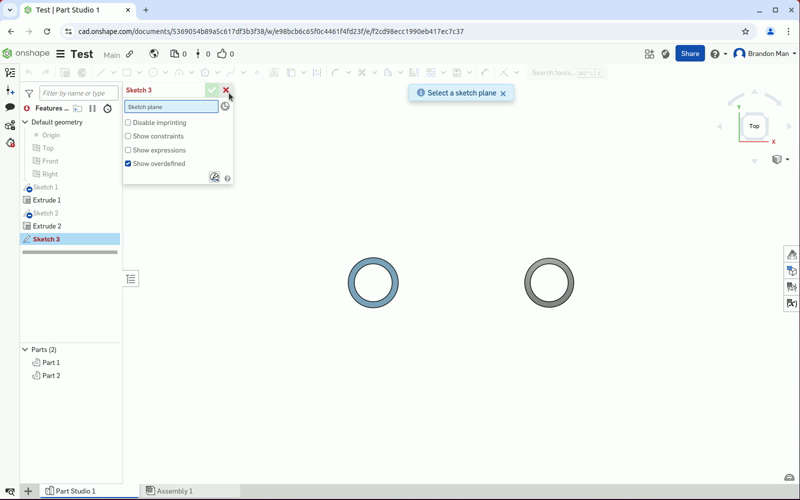
mouse_move(73, 150)
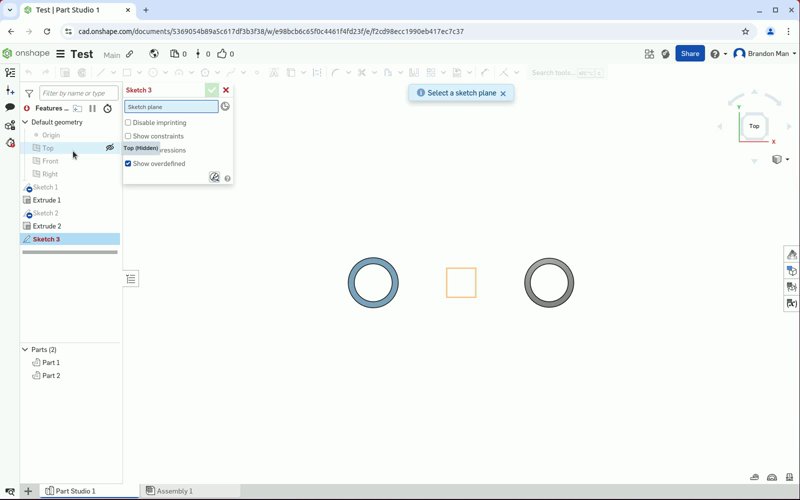
click(73, 150)
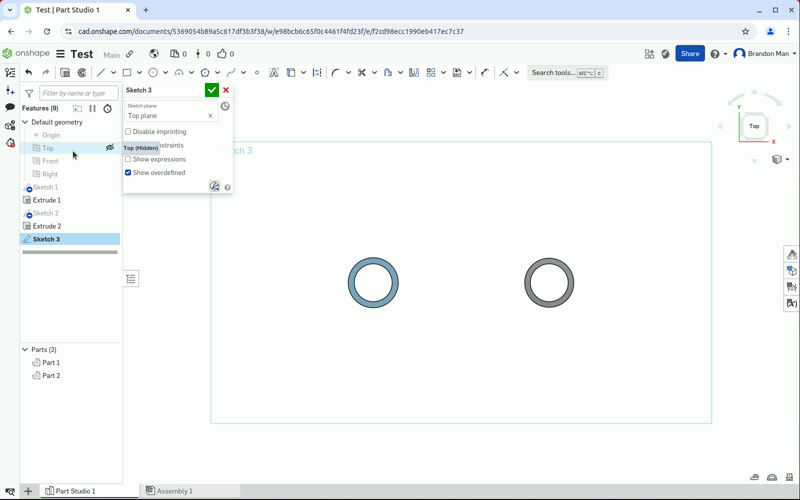
mouse_move(73, 352)
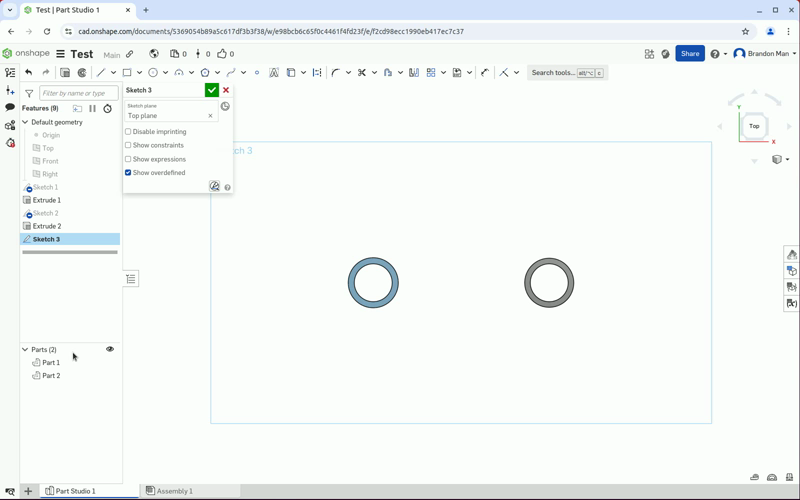
key(y)
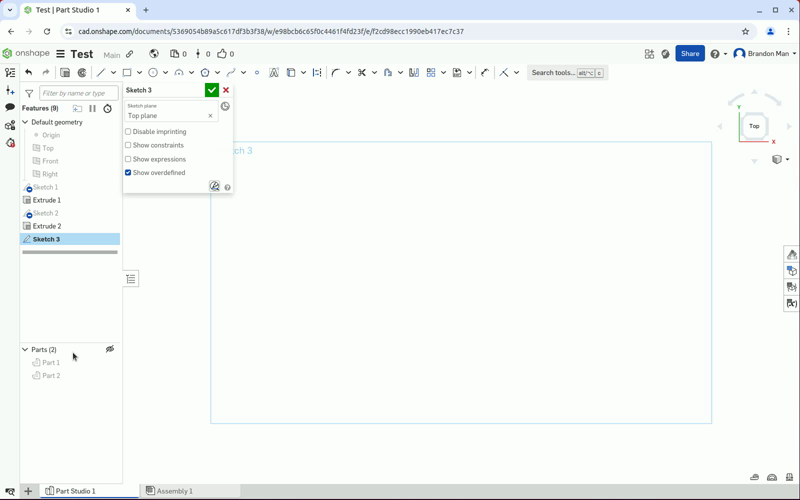
key(a)
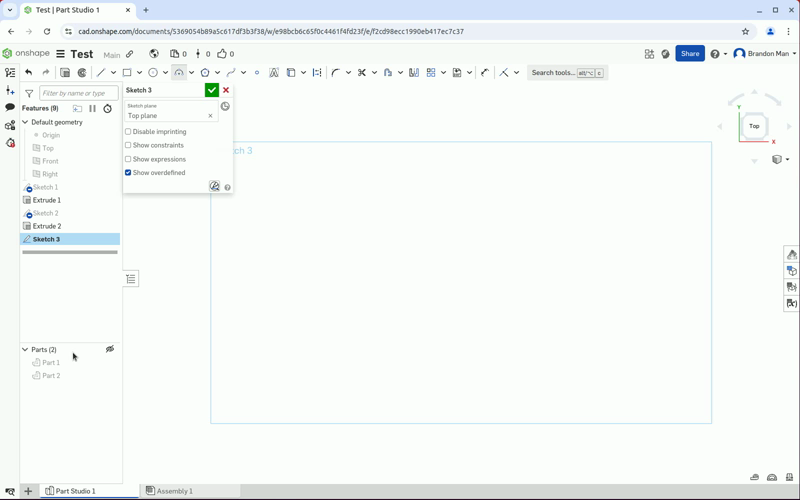
key_down(shift)
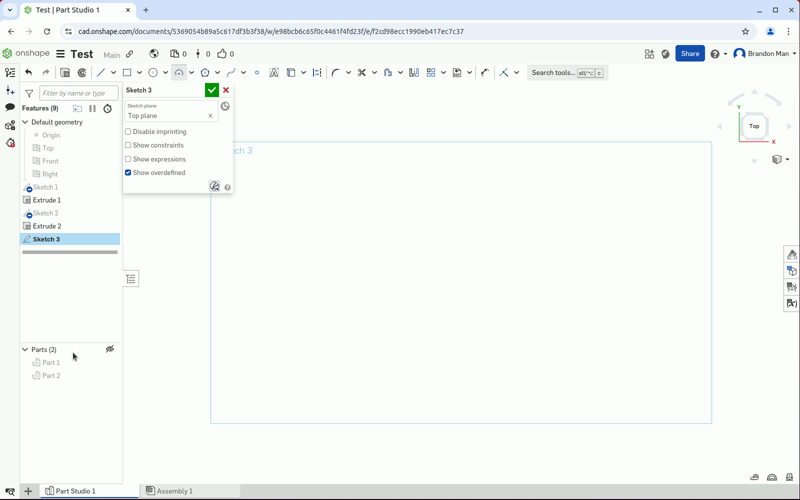
mouse_move(372, 258)
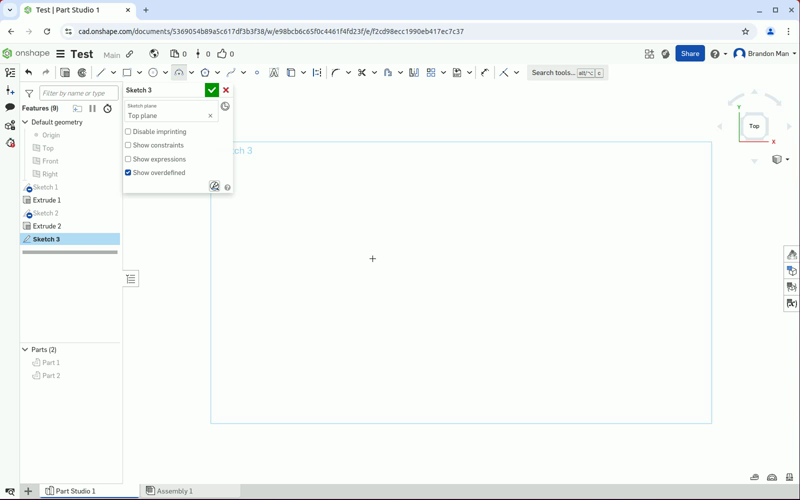
click(372, 258)
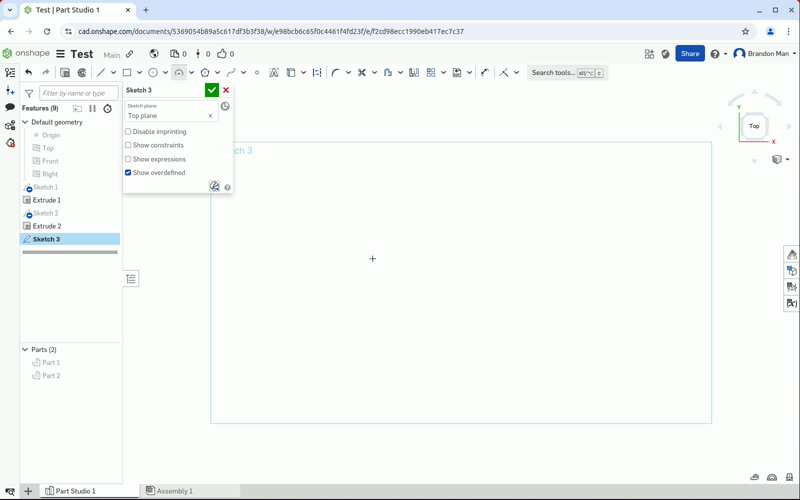
key_up(shift)
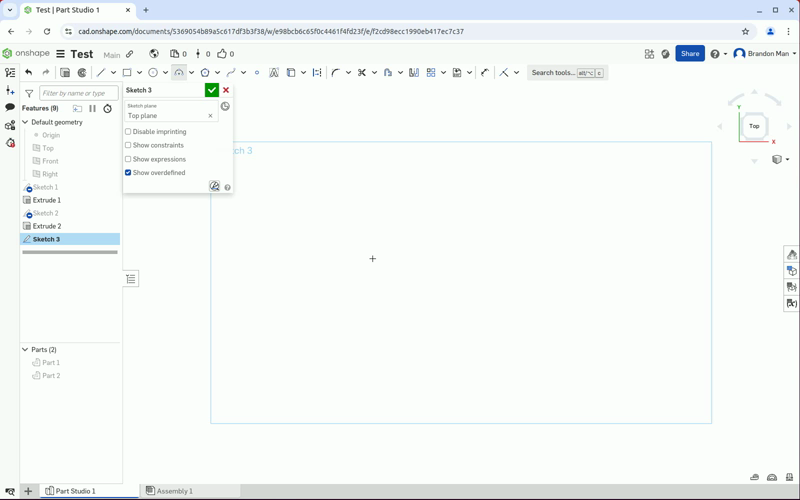
key_down(shift)
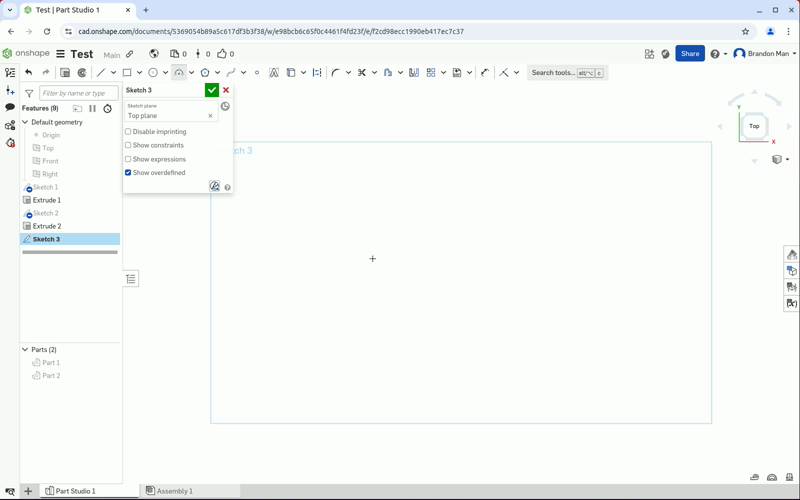
mouse_move(396, 274)
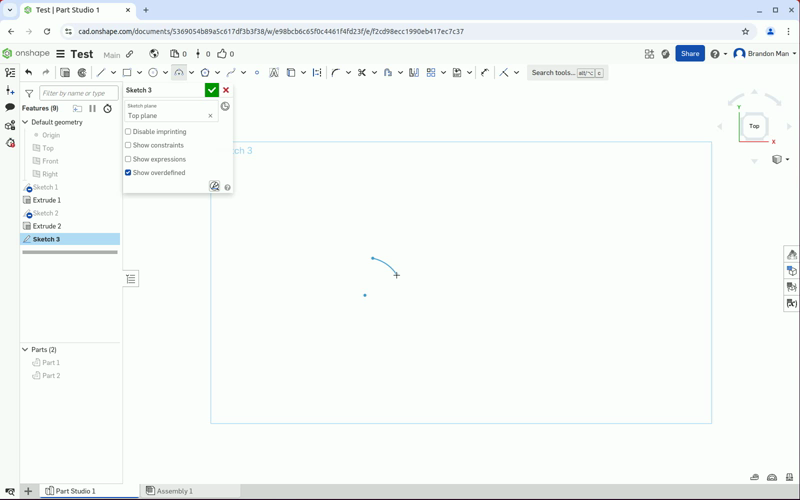
click(396, 274)
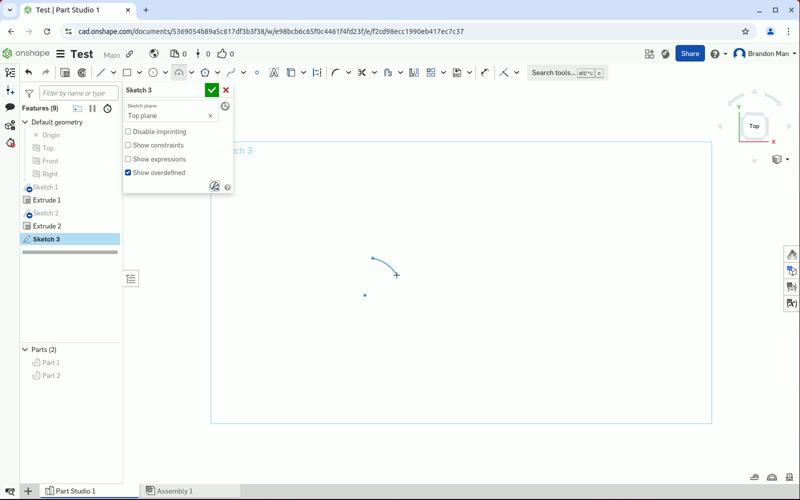
mouse_move(387, 262)
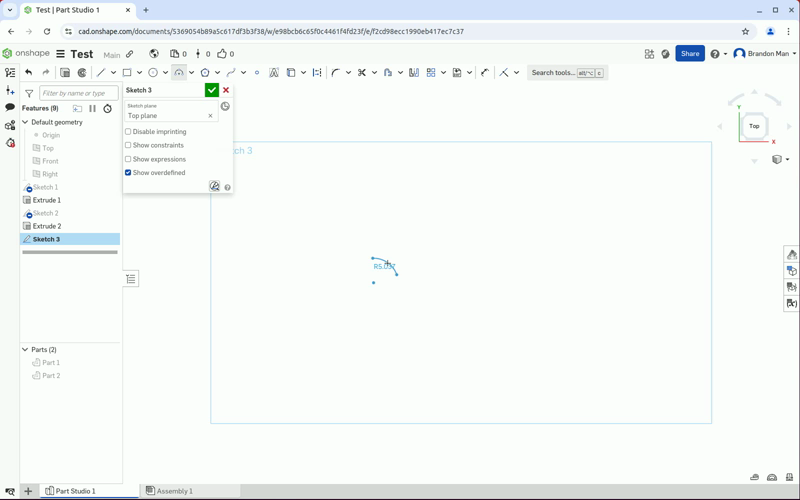
click(387, 262)
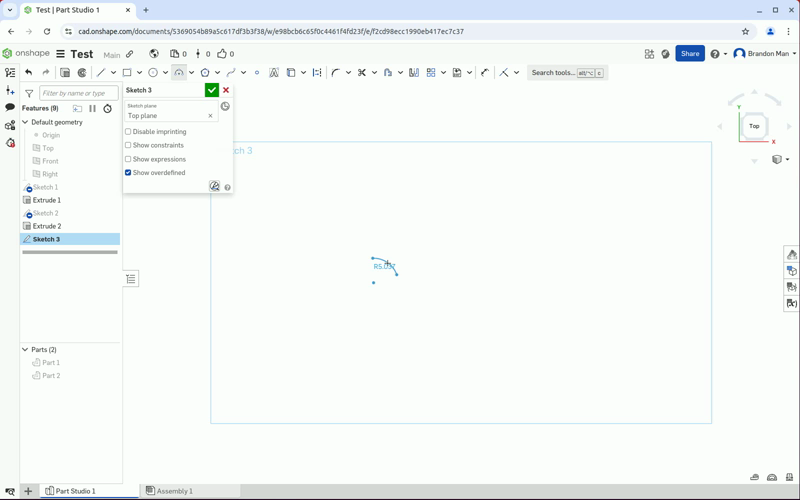
key_up(shift)
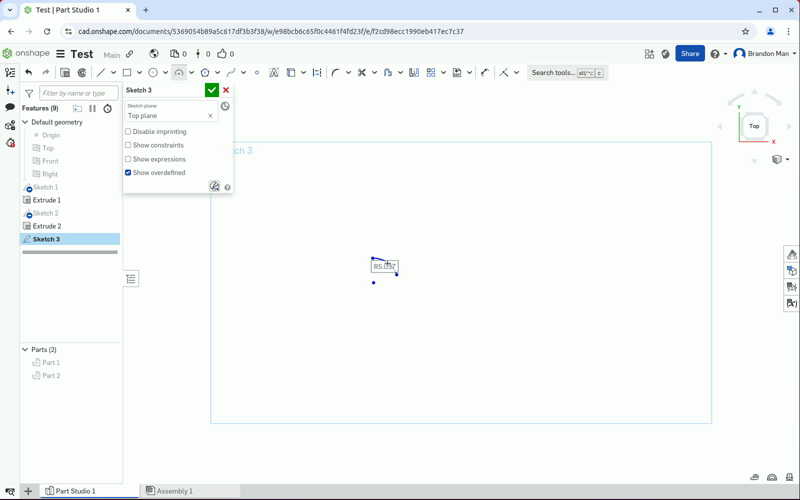
key(esc)
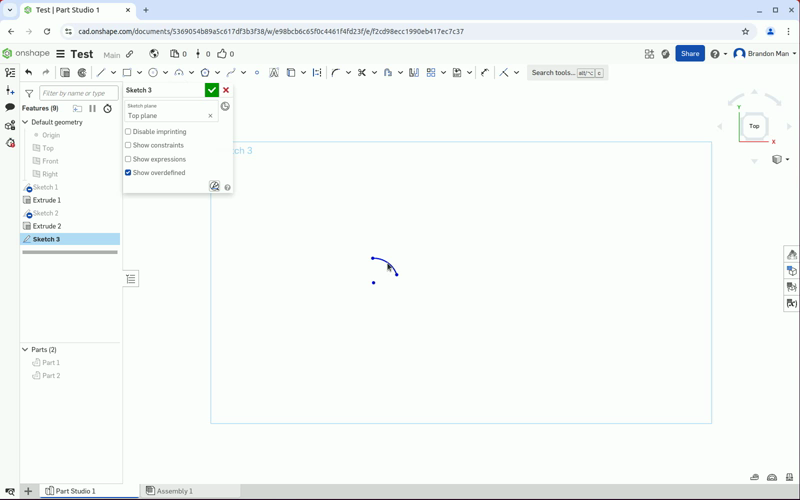
key(l)
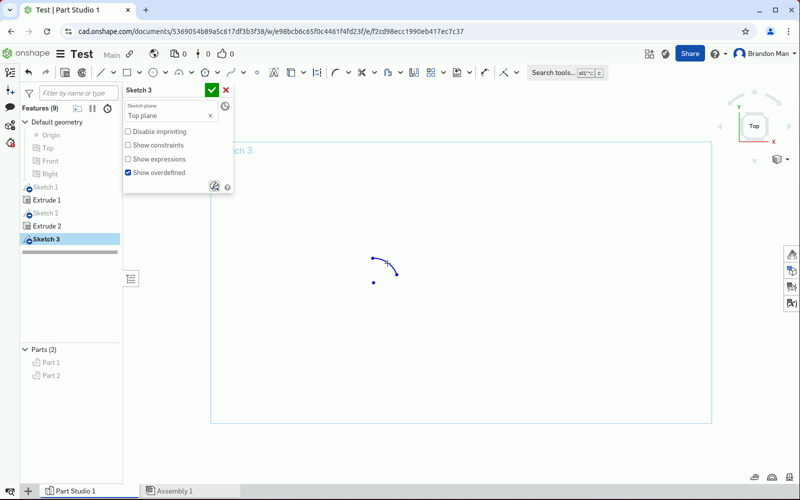
mouse_move(396, 274)
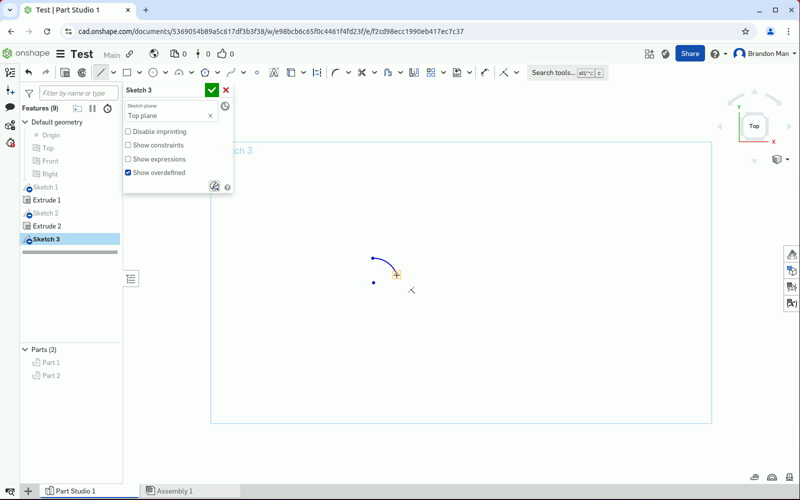
click(396, 274)
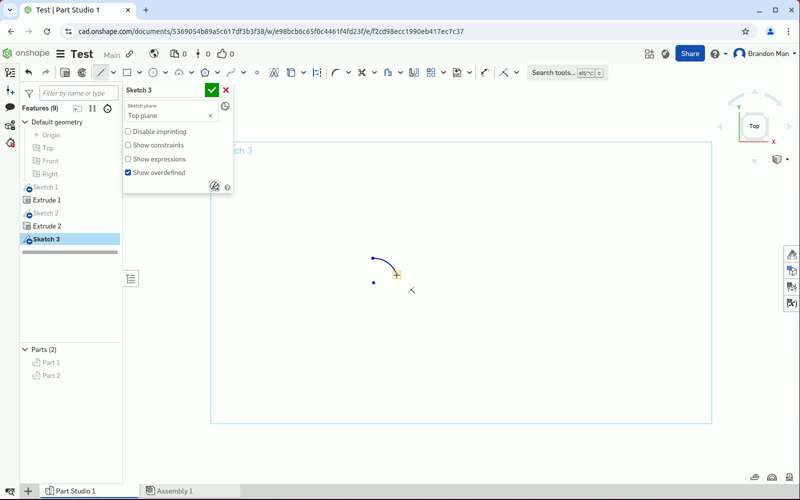
key_down(shift)
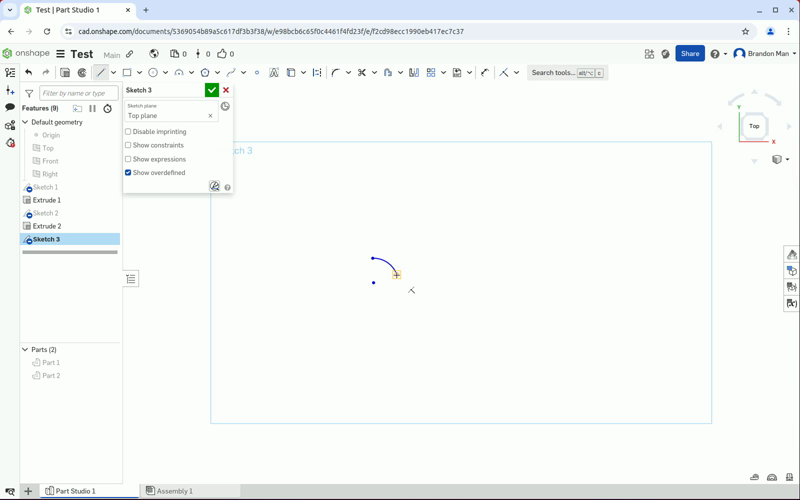
mouse_move(524, 274)
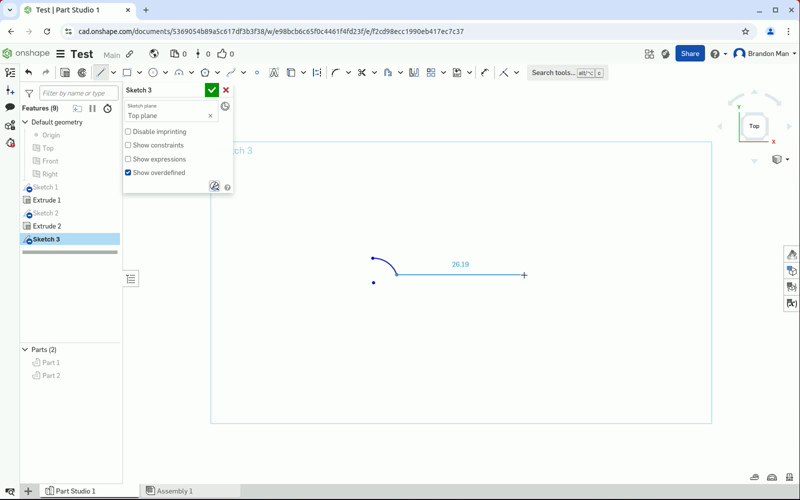
click(524, 274)
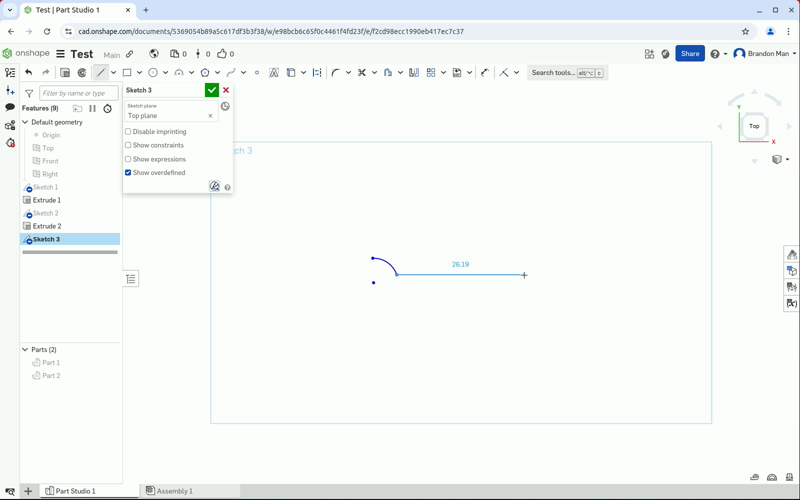
key_up(shift)
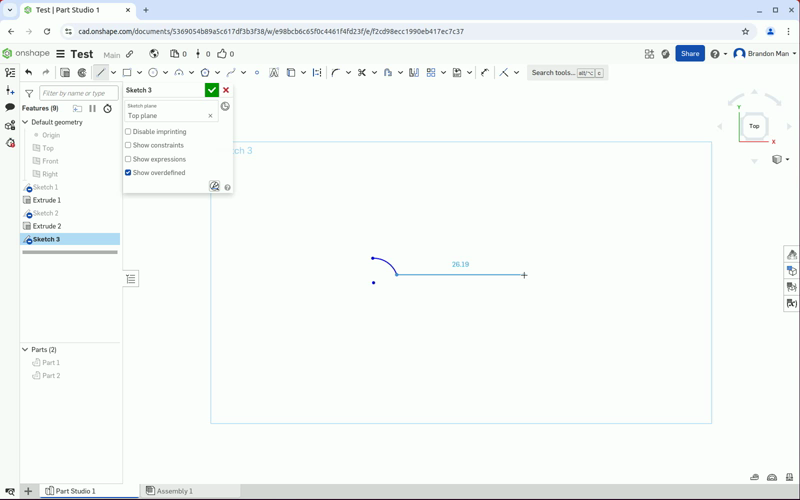
key(esc)
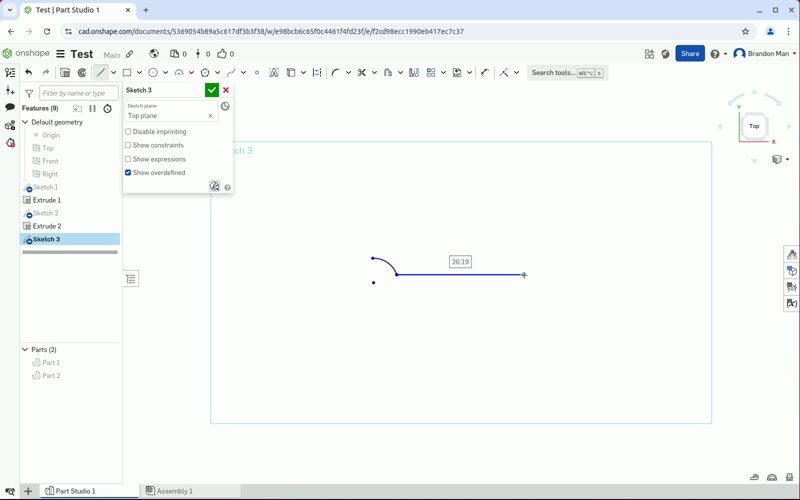
key(a)
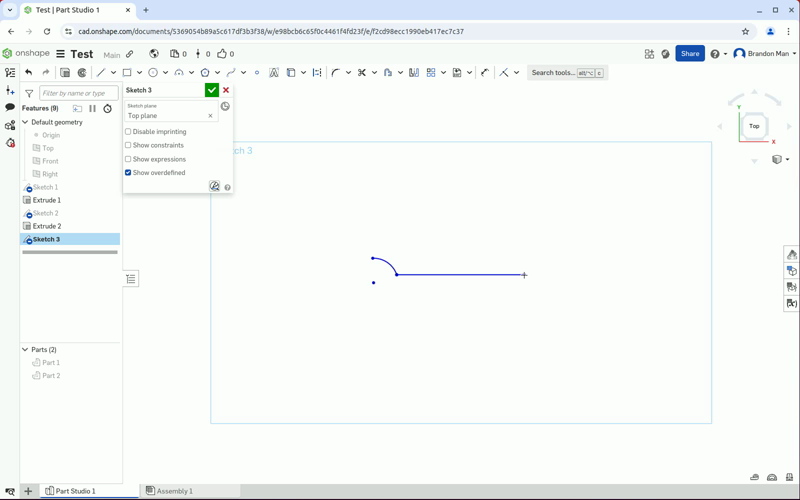
mouse_move(524, 274)
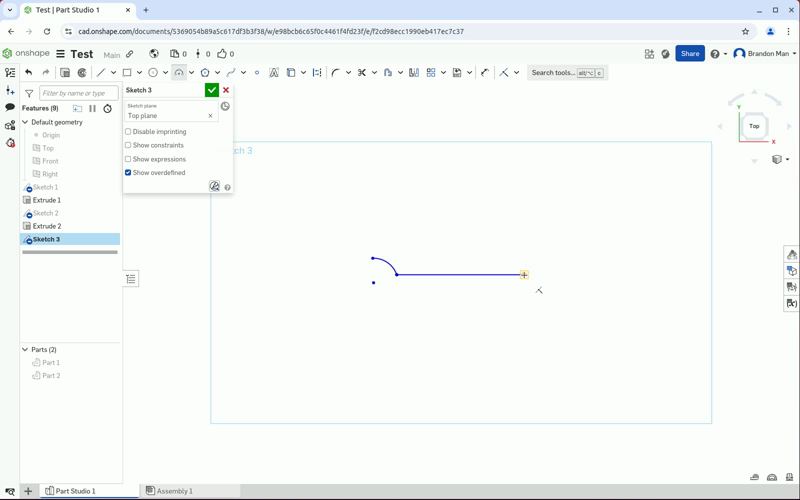
click(524, 274)
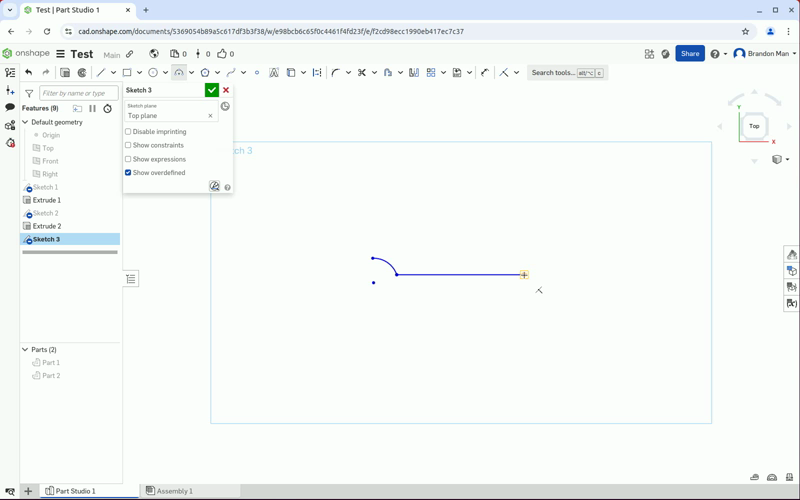
key_down(shift)
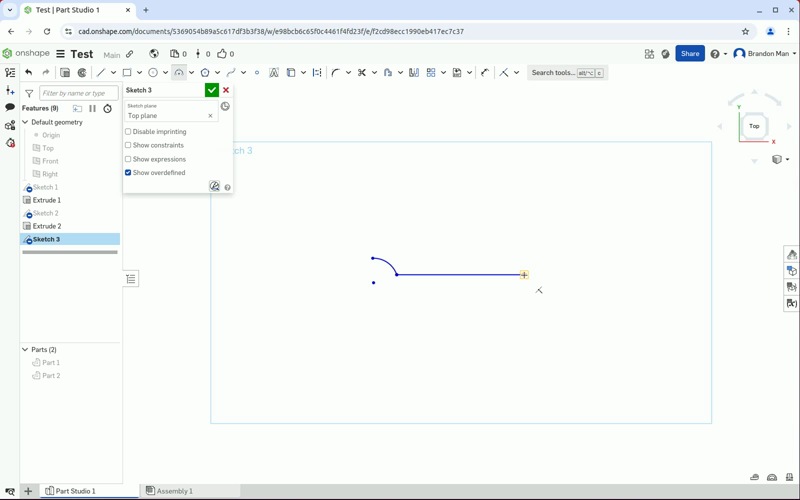
mouse_move(548, 258)
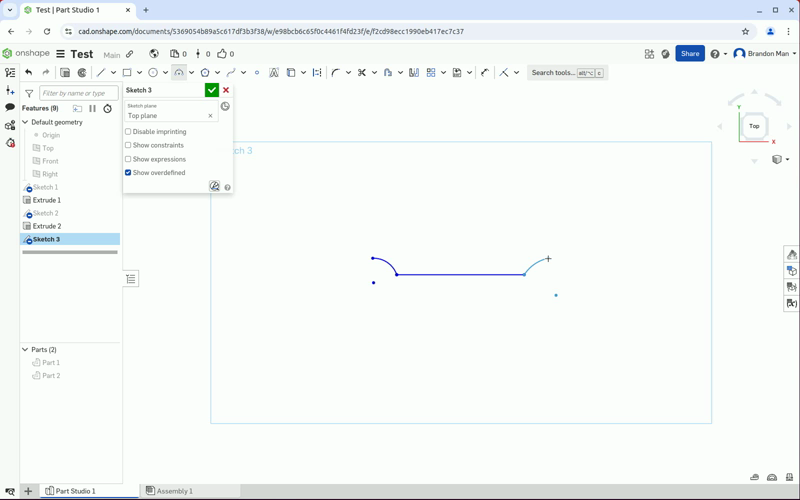
click(548, 258)
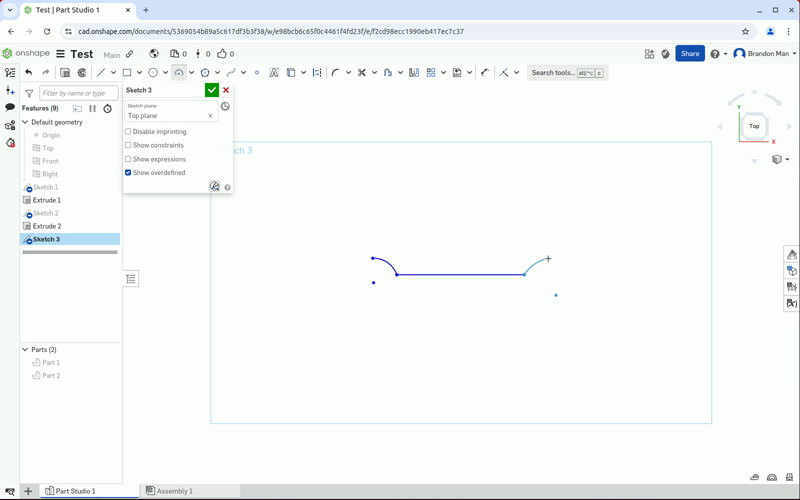
mouse_move(533, 262)
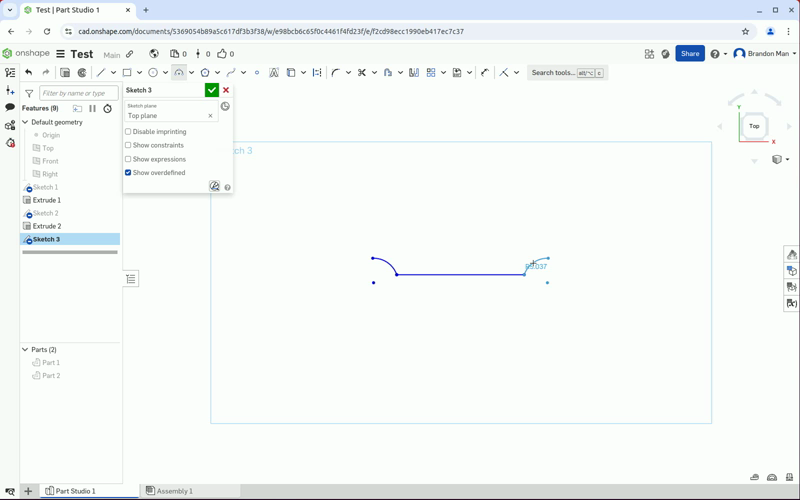
click(533, 262)
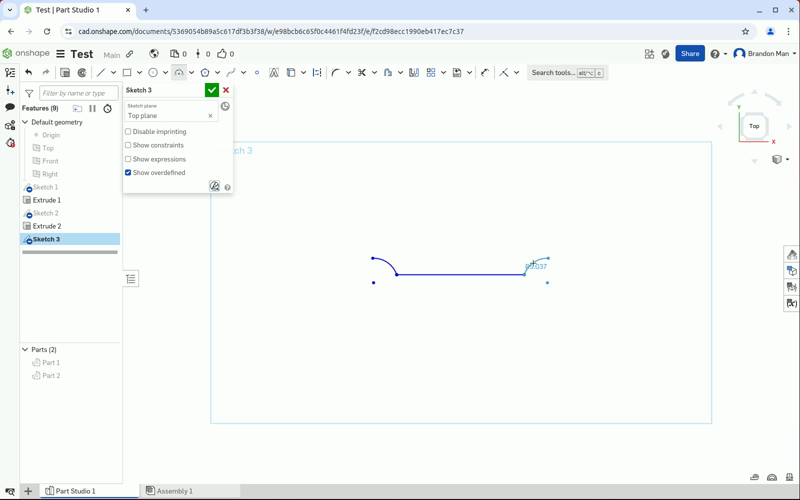
key_up(shift)
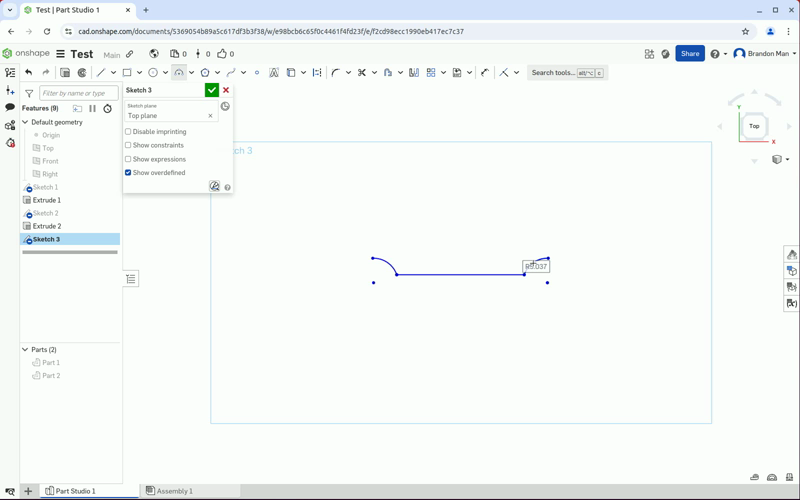
key(esc)
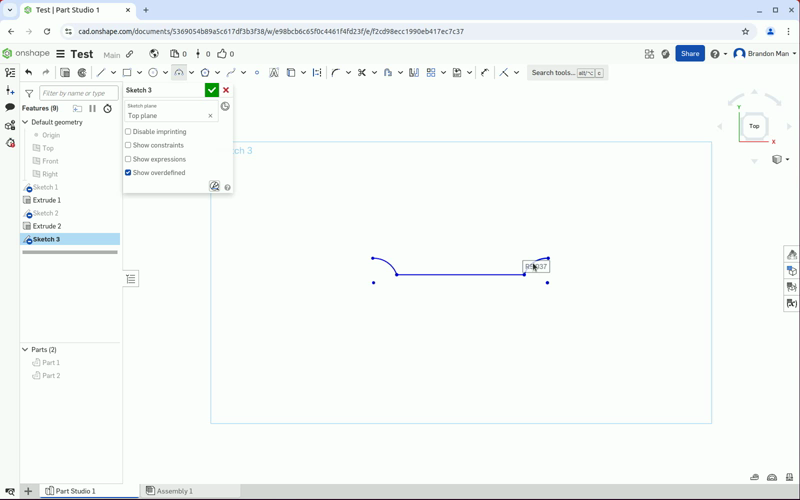
key(l)
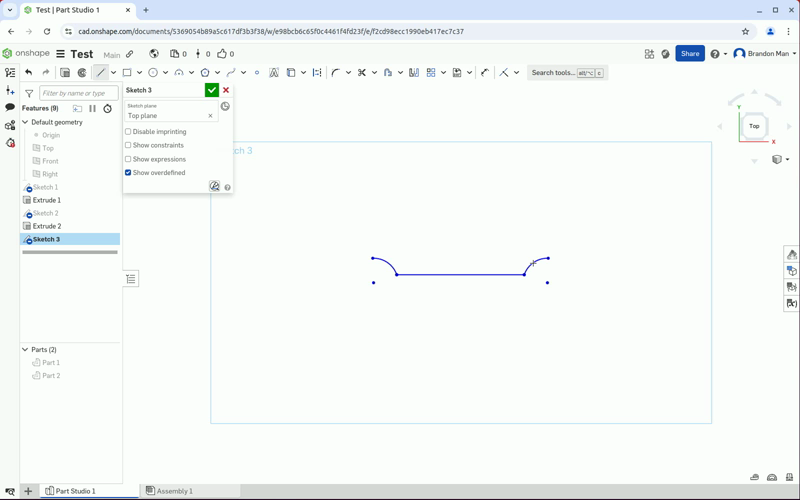
mouse_move(548, 258)
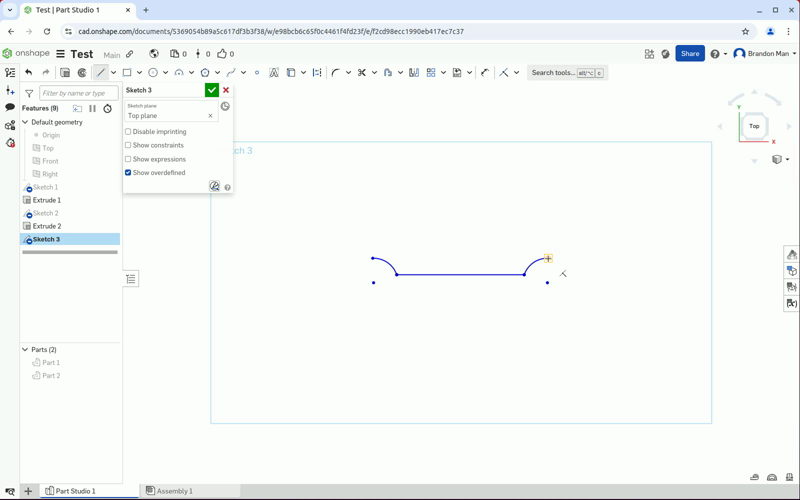
click(548, 258)
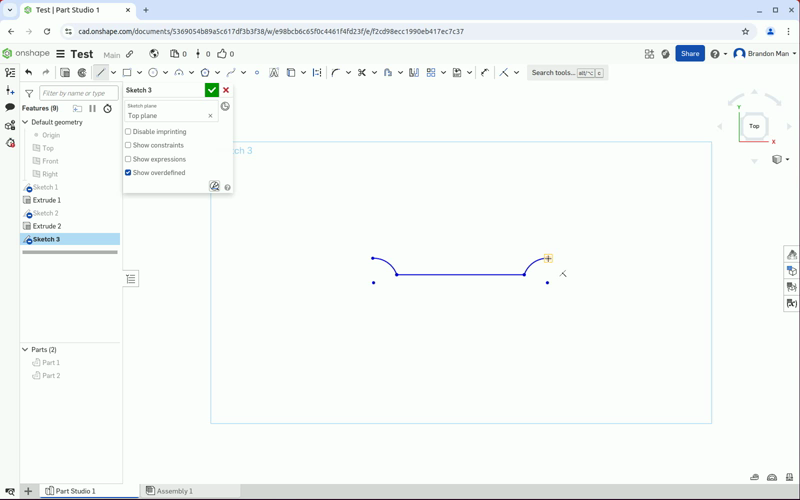
key_down(shift)
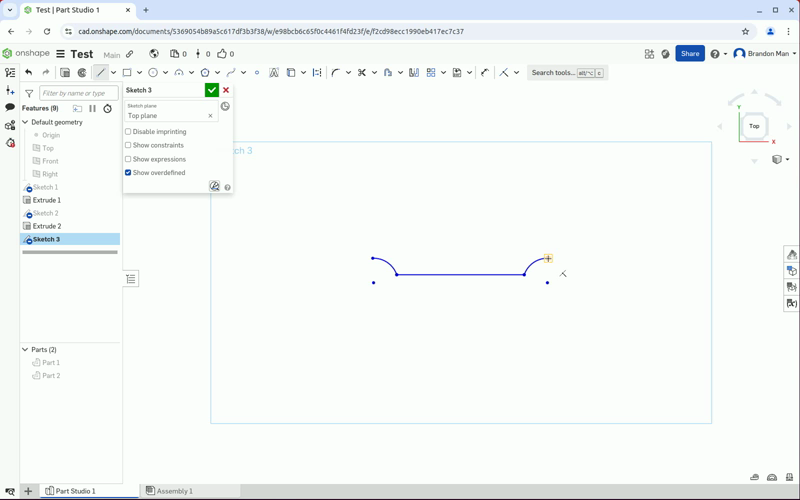
mouse_move(372, 258)
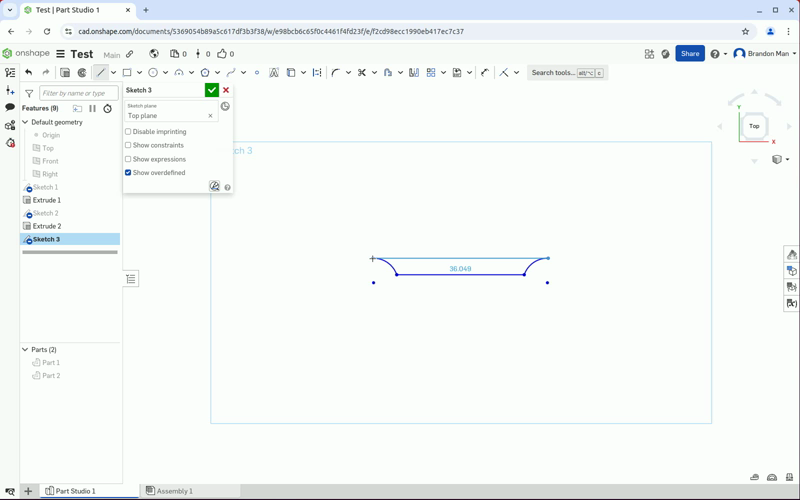
key_up(shift)
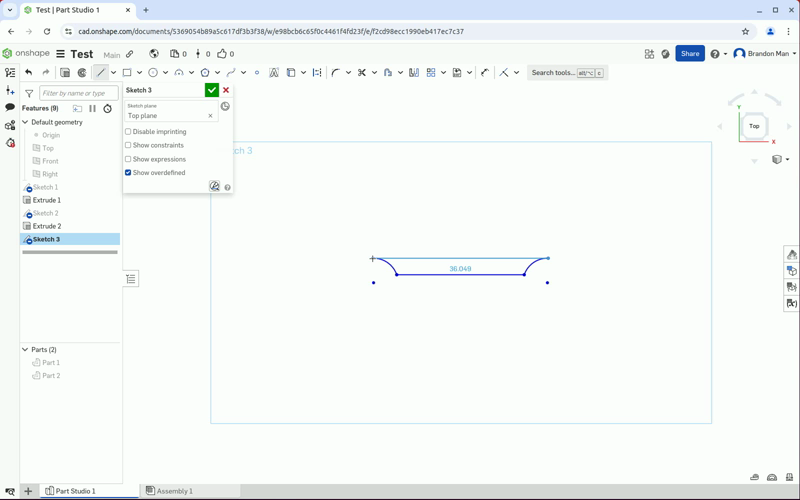
click(372, 258)
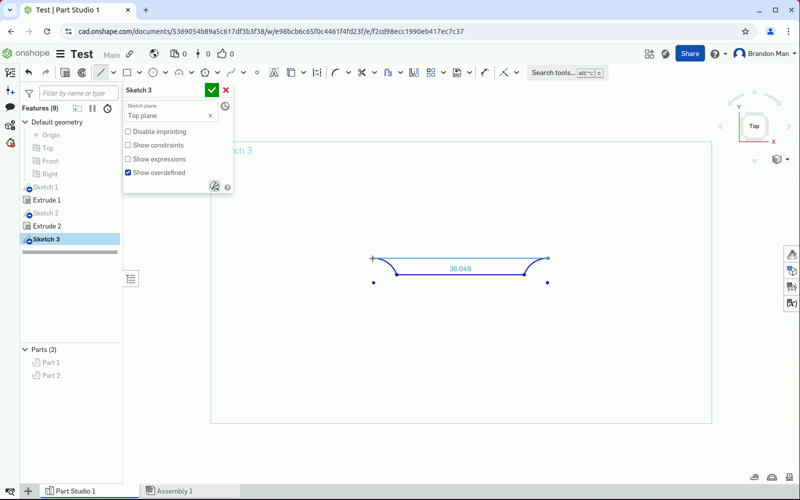
key(esc)
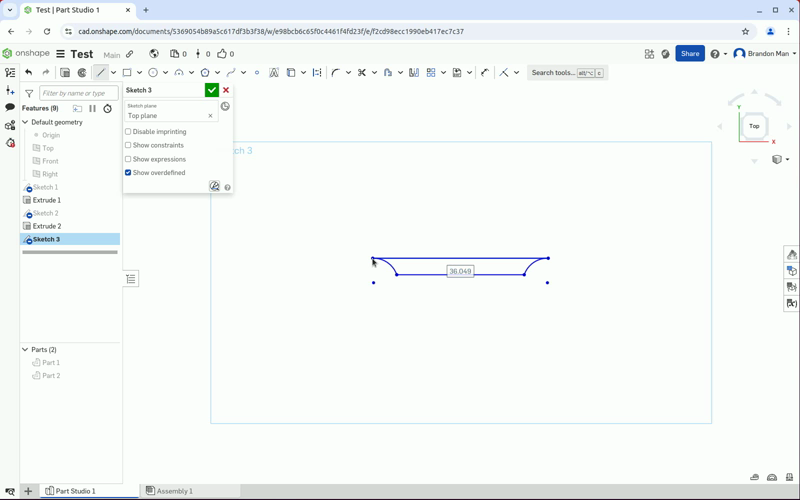
mouse_move(471, 265)
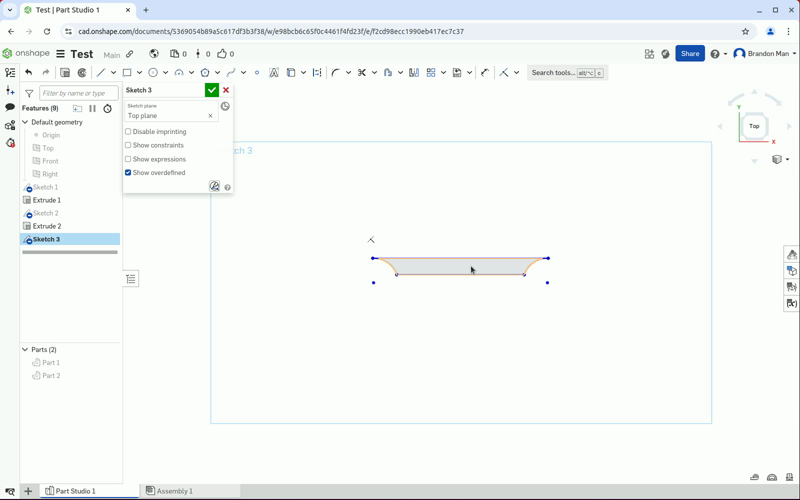
click(471, 265)
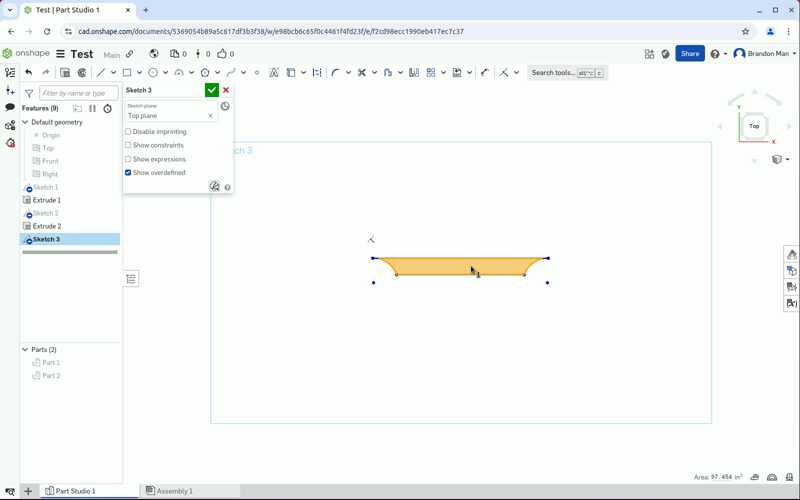
mouse_move(73, 352)
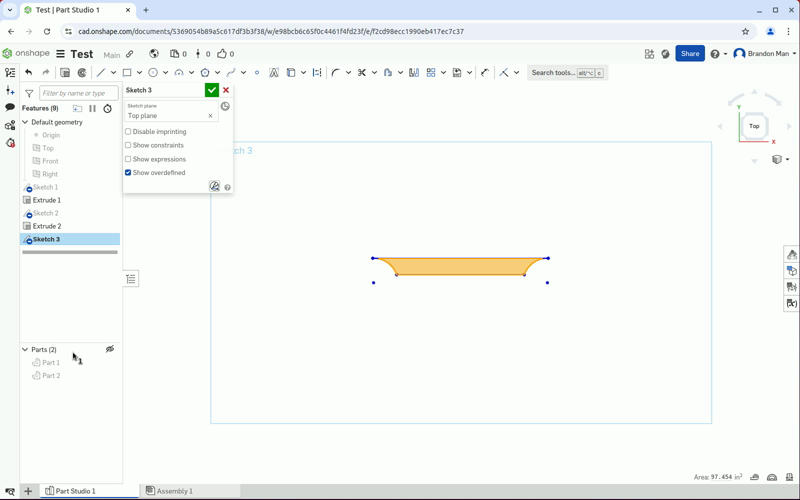
key(shift+y)
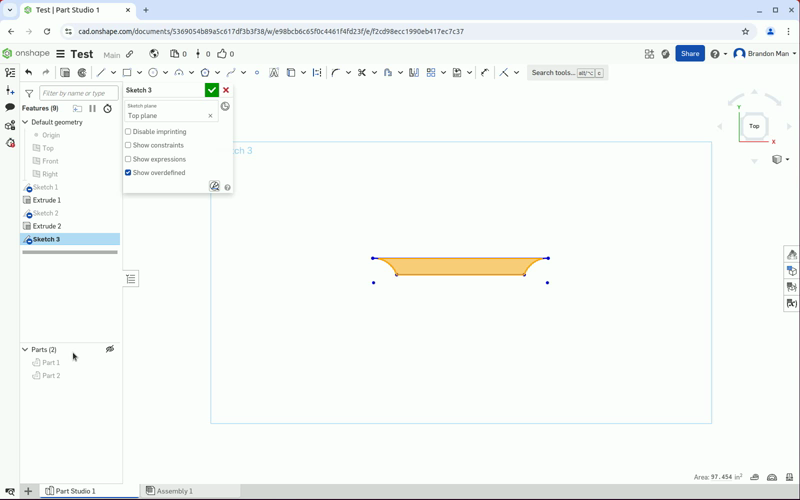
key(shift+e)
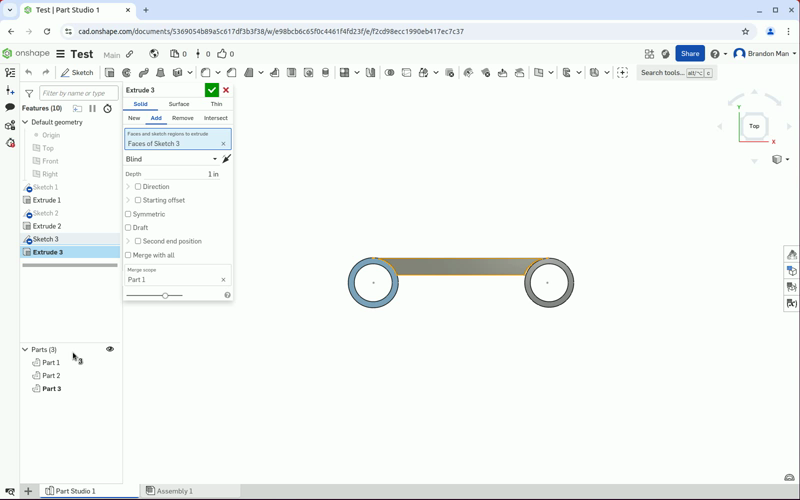
mouse_move(143, 106)
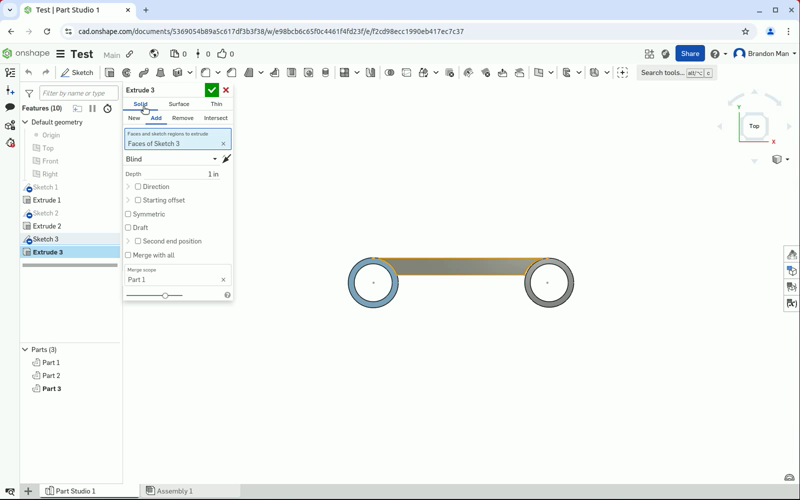
click(143, 106)
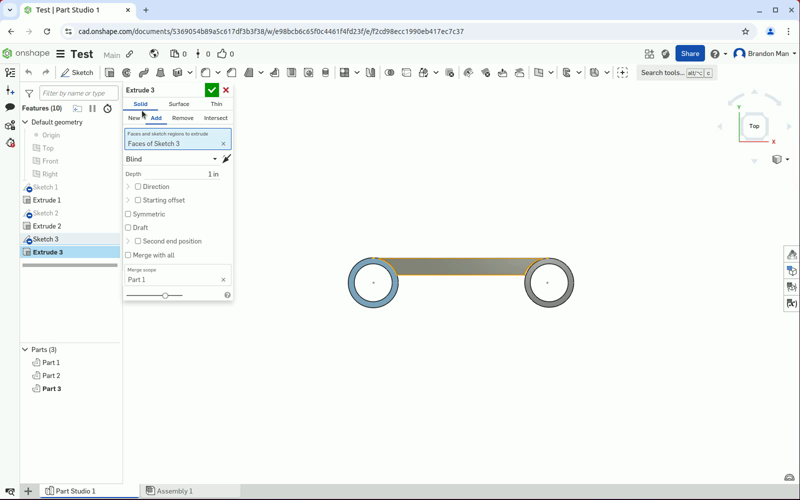
mouse_move(137, 120)
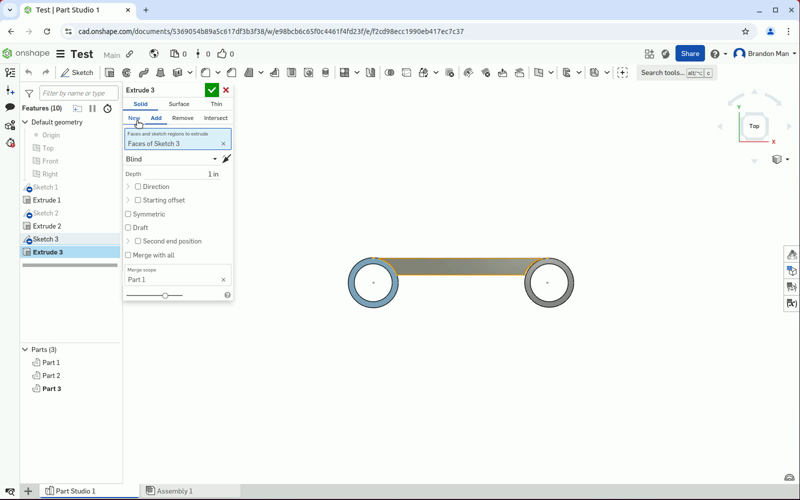
click(137, 120)
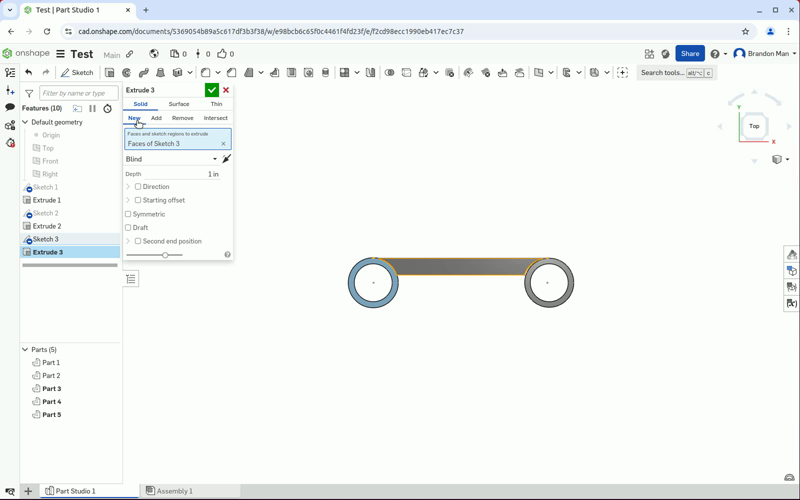
key(tab, 4)
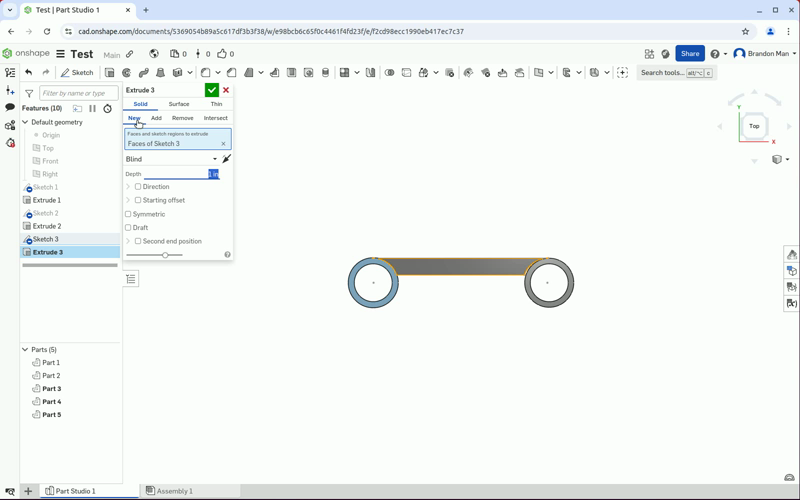
text(9.628)
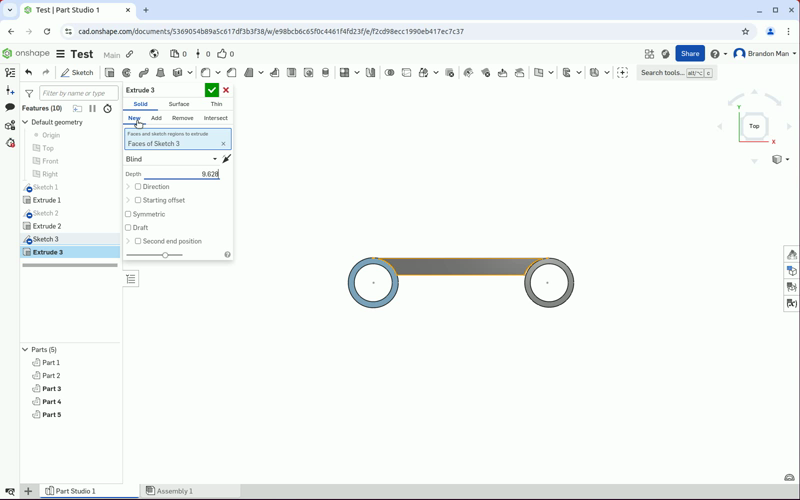
key(enter)
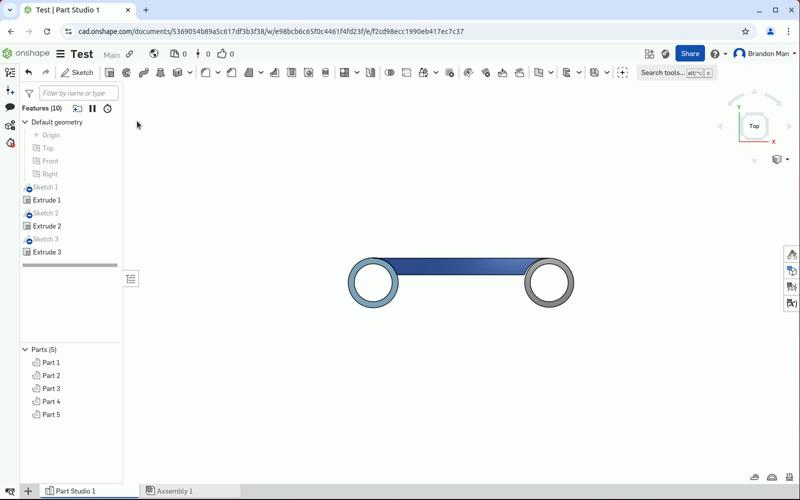
key(shift+h)
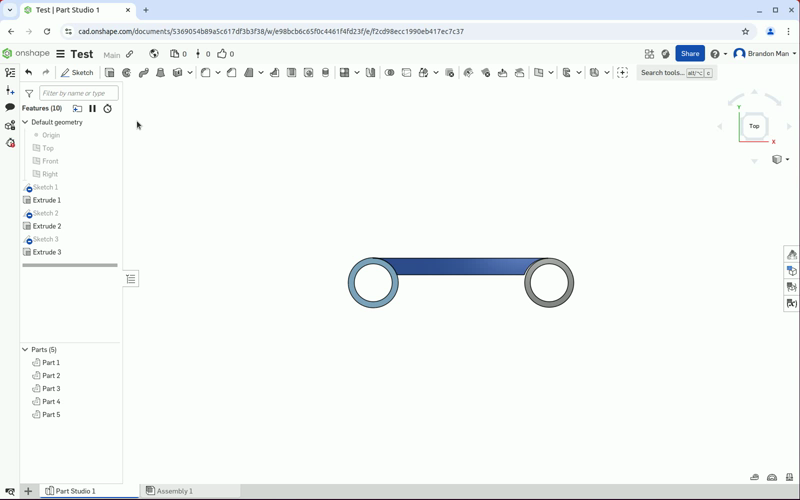
key(shift+h)
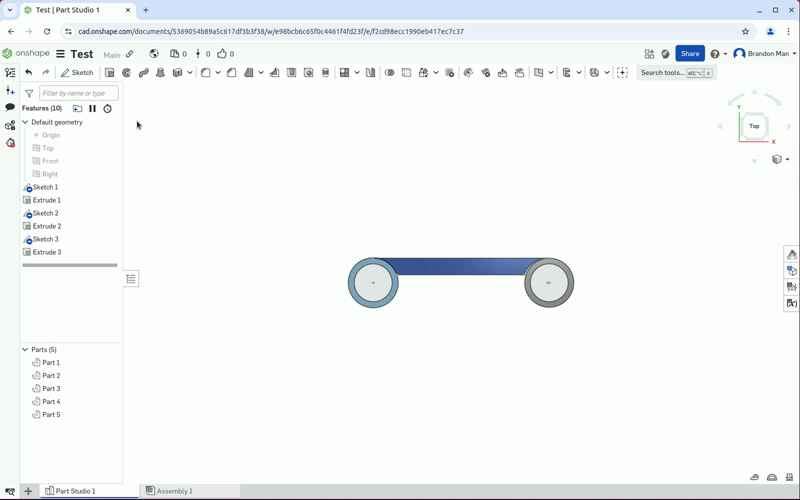
key(shift+7)
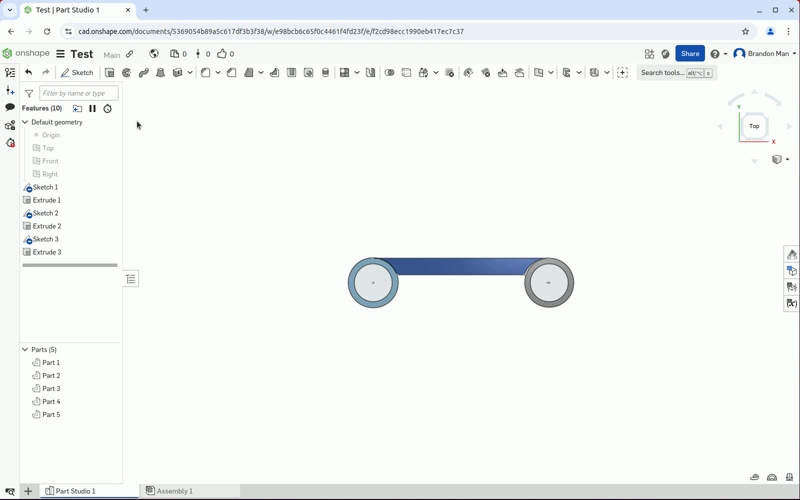
key(up, 3)
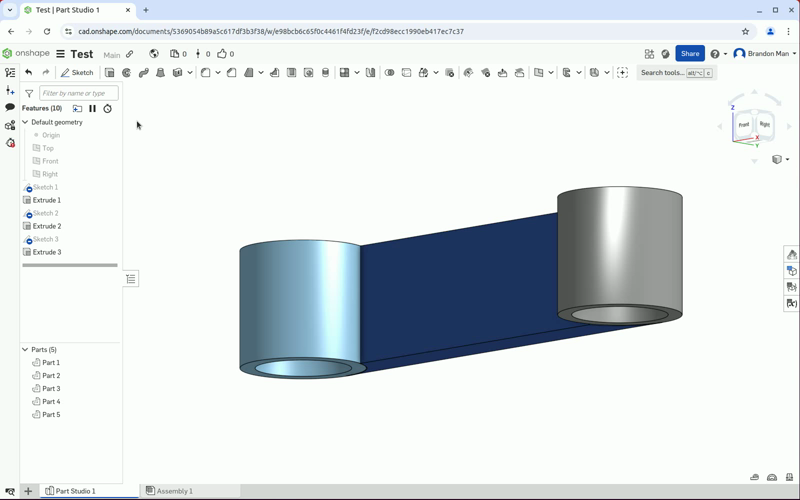
key(left, 3)
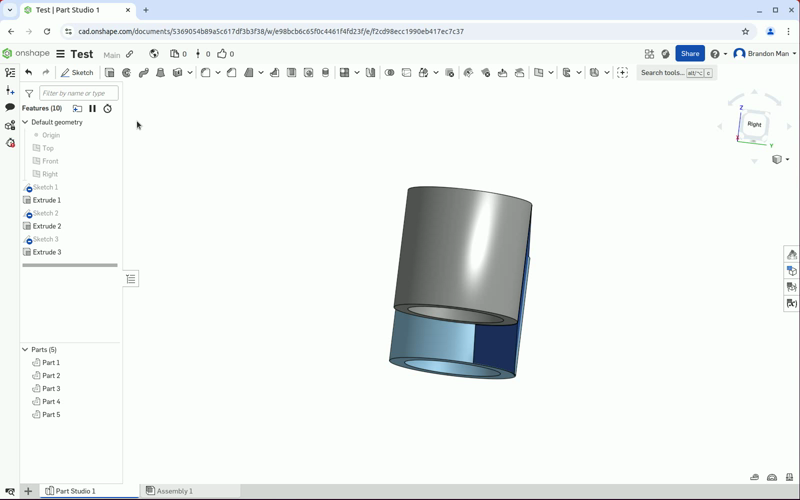
key(right, 3)
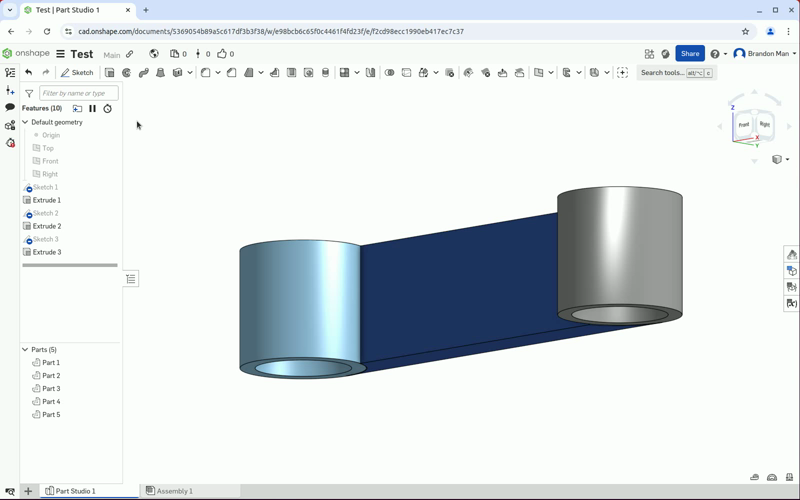
key(down, 3)
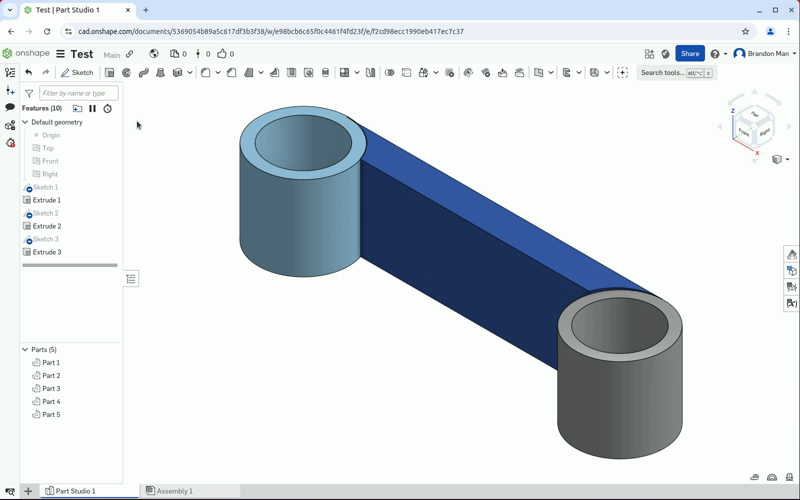
mouse_move(73, 189)
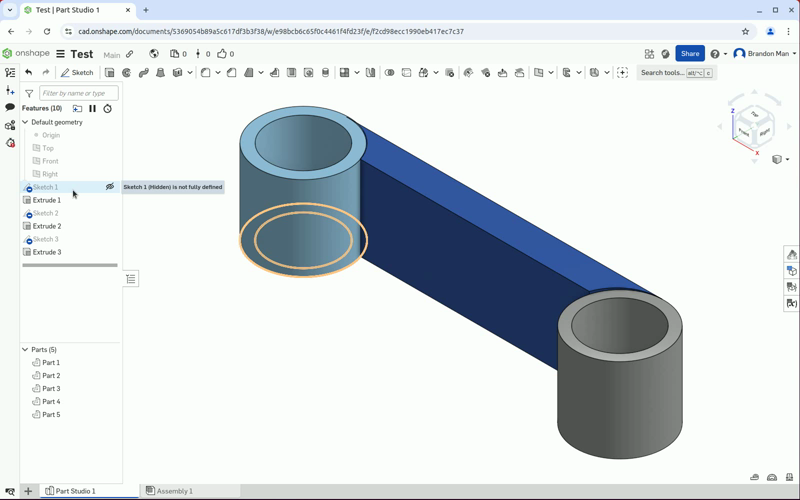
click(73, 189)